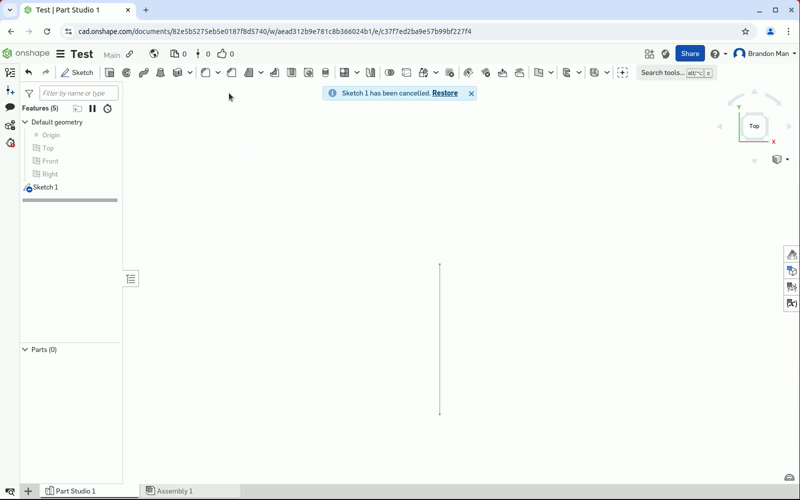
key(shift+h)
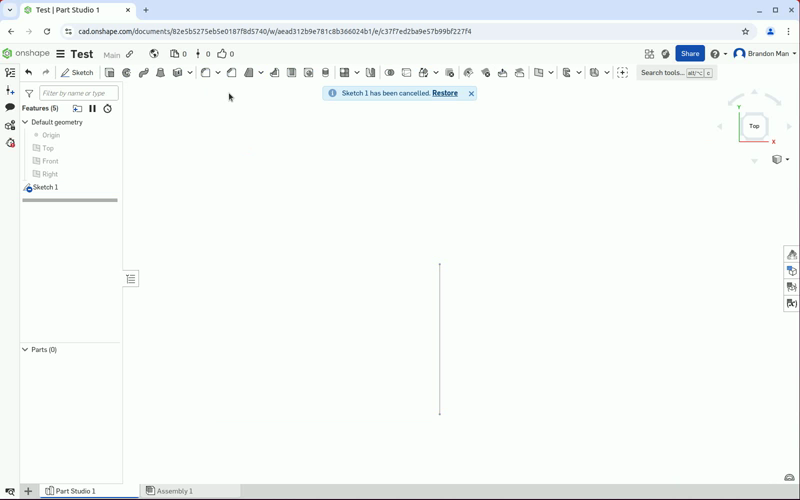
key(shift+s)
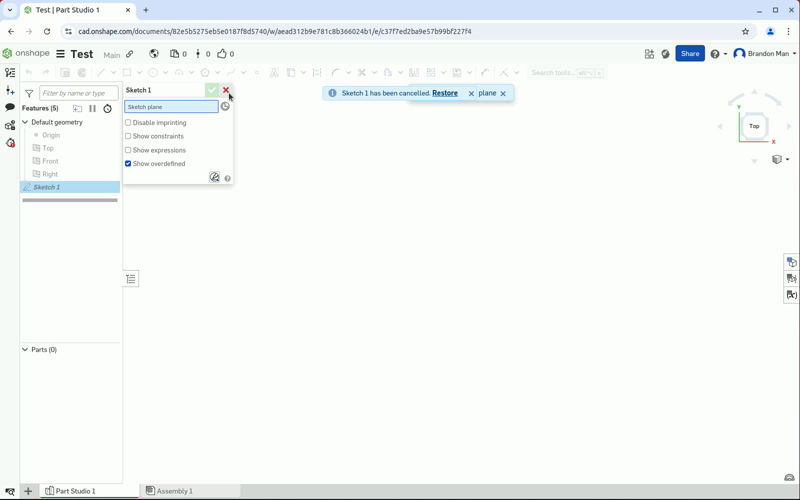
mouse_move(73, 150)
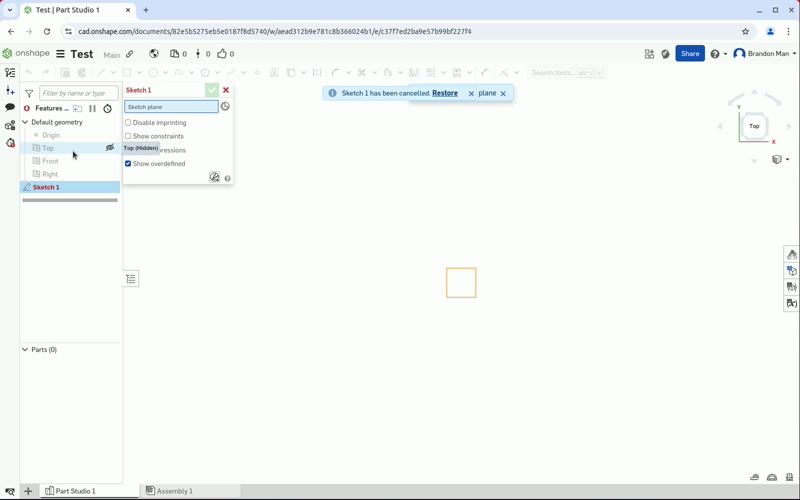
click(73, 150)
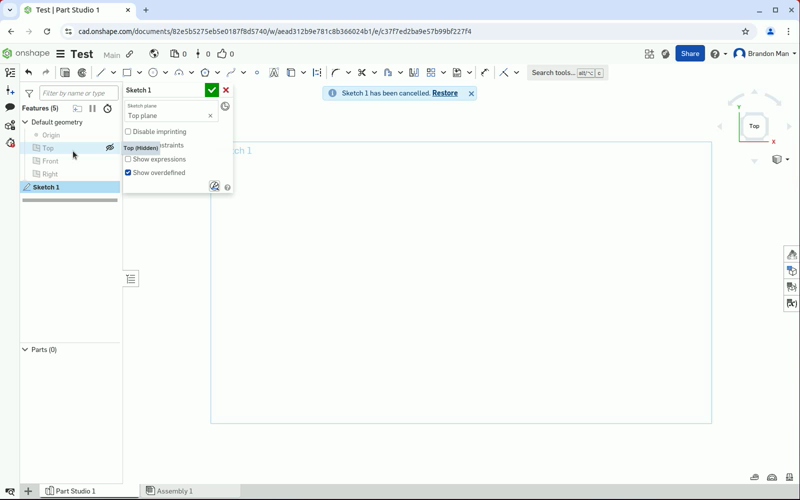
mouse_move(73, 352)
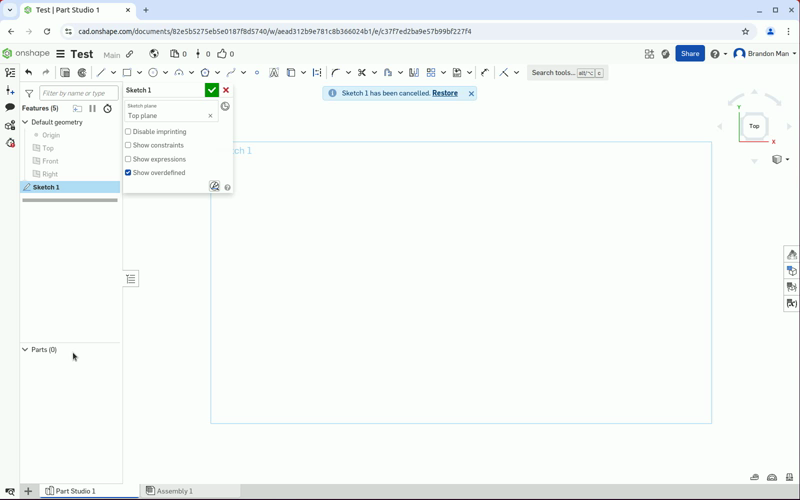
key(y)
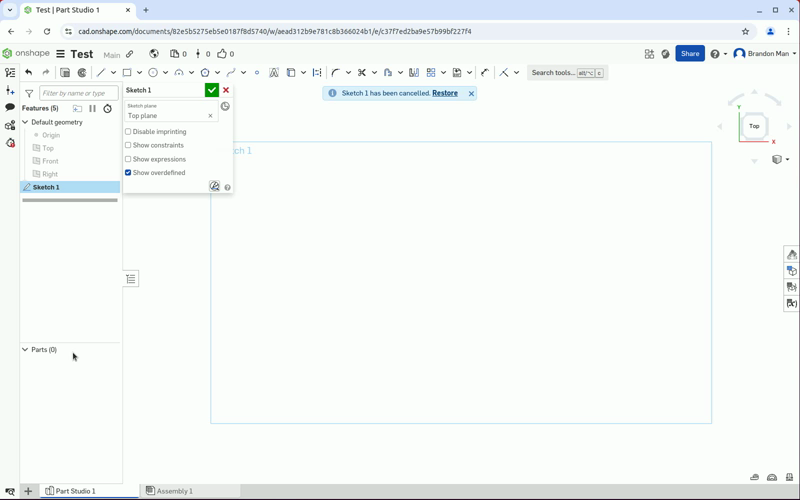
key(a)
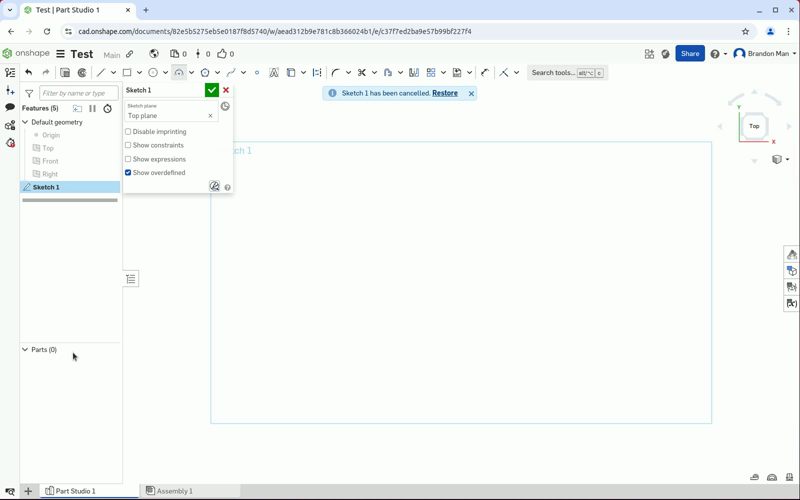
key_down(shift)
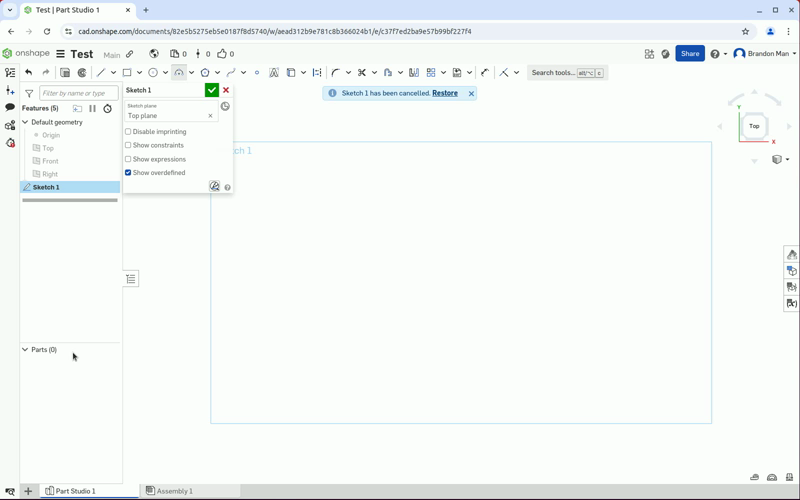
mouse_move(369, 348)
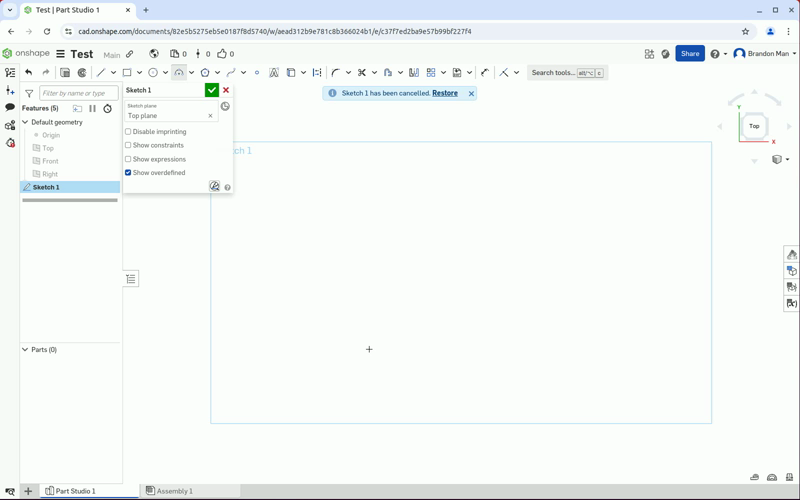
click(369, 348)
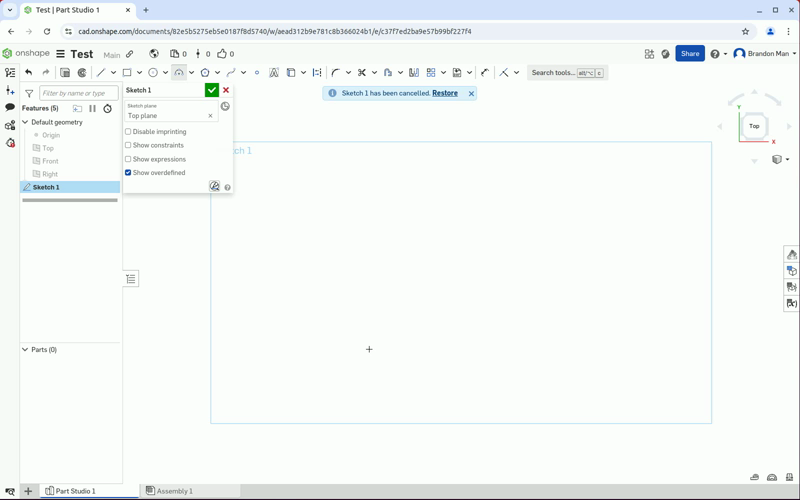
key_up(shift)
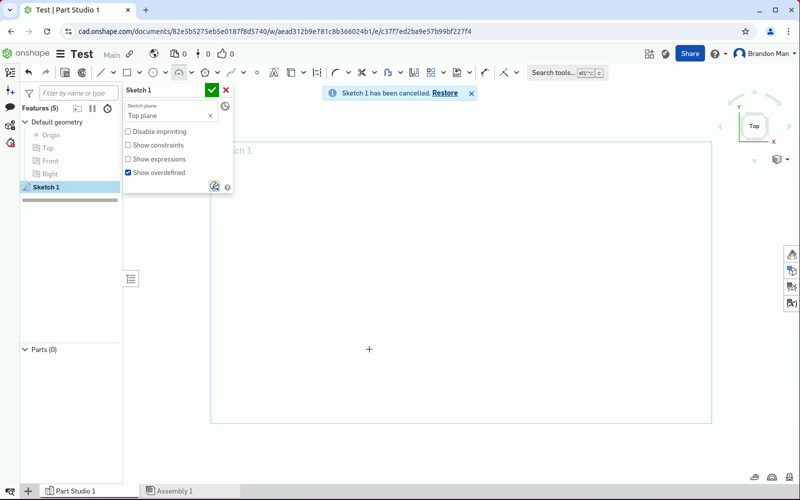
key_down(shift)
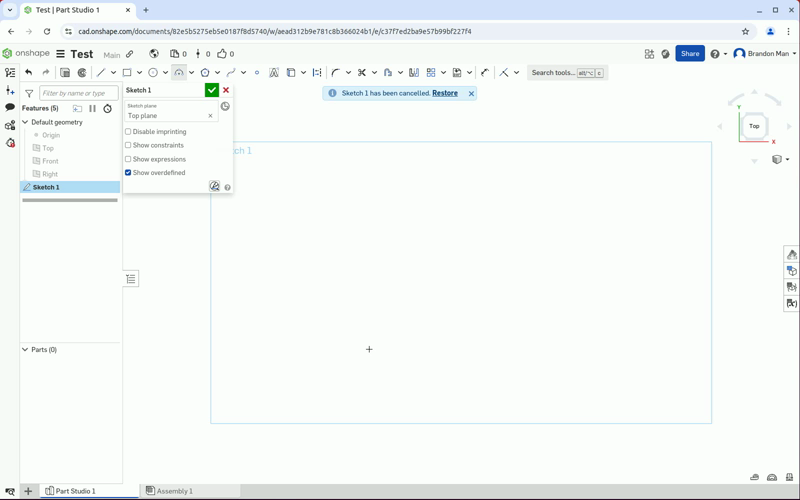
mouse_move(551, 348)
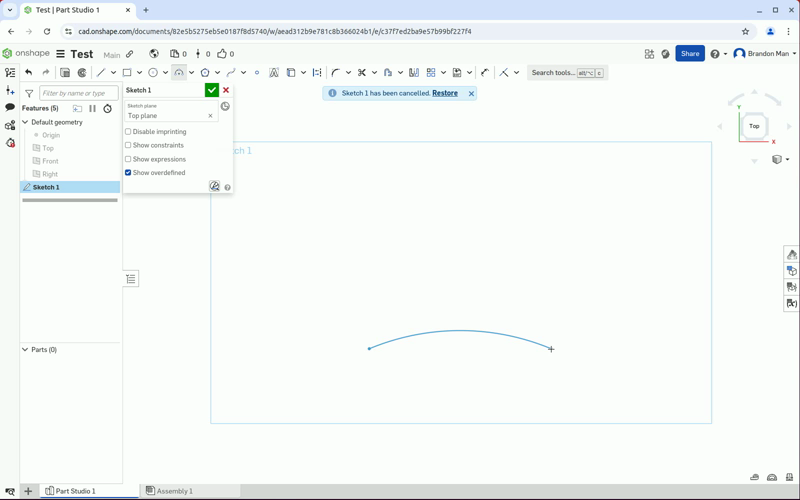
click(551, 348)
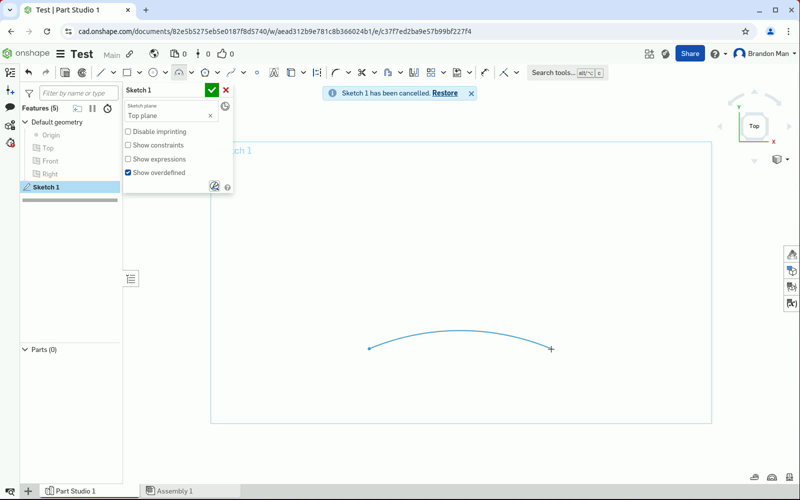
mouse_move(460, 395)
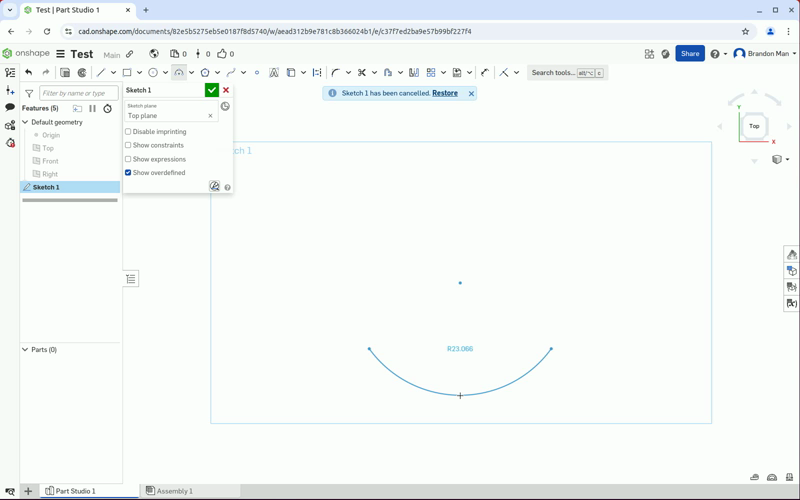
click(460, 395)
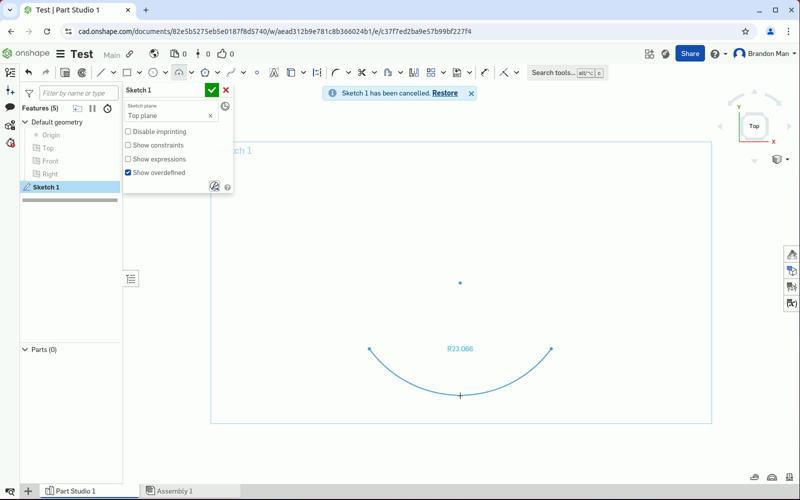
key_up(shift)
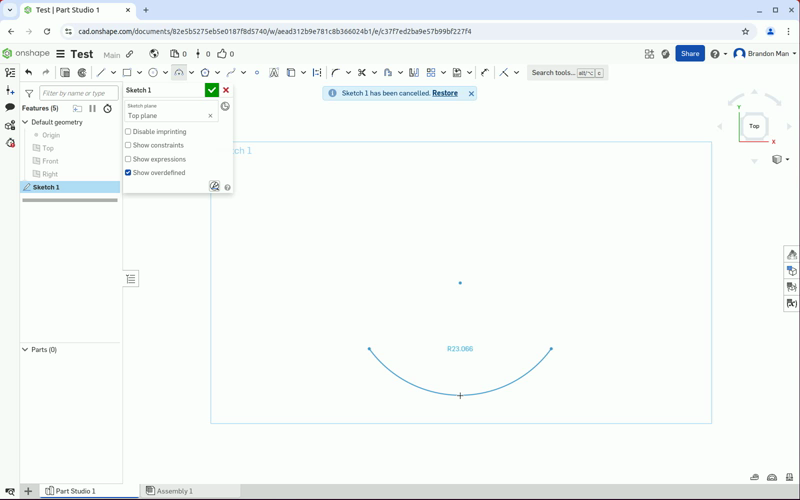
key(esc)
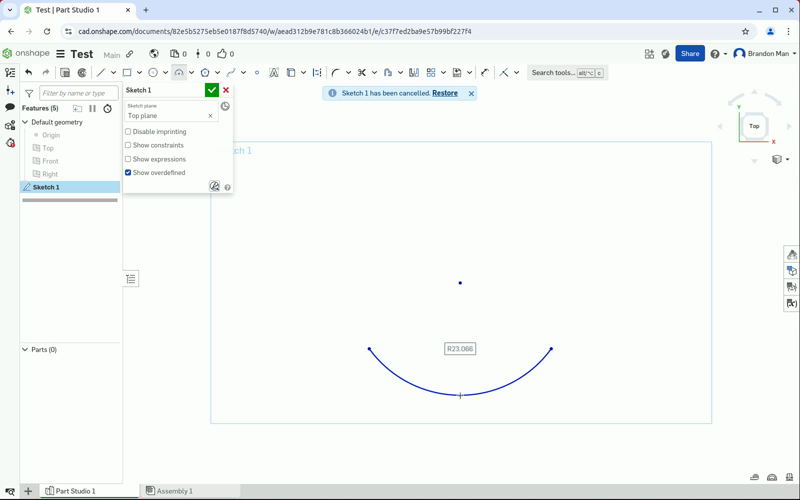
key(l)
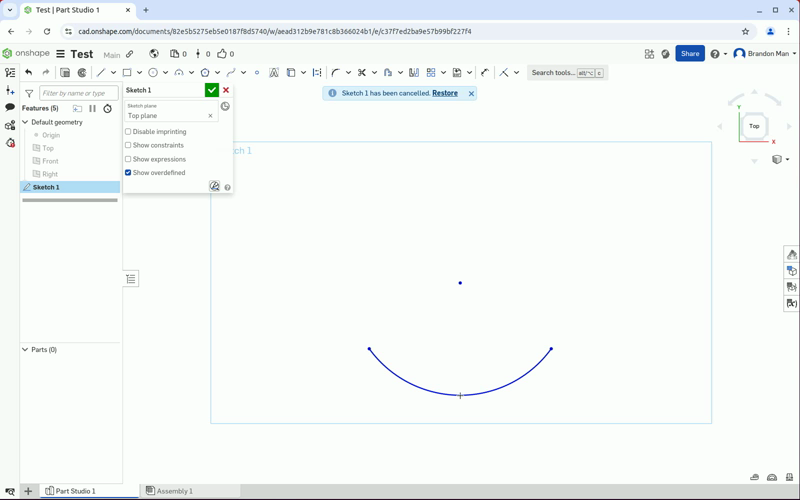
mouse_move(551, 348)
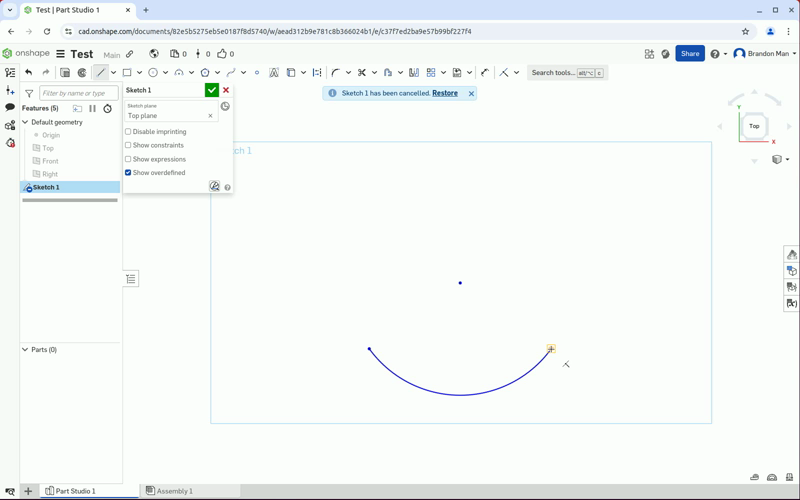
click(551, 348)
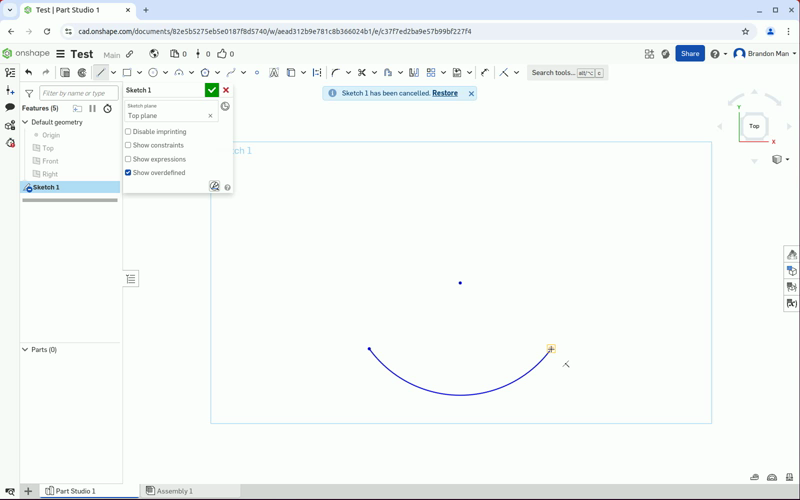
key_down(shift)
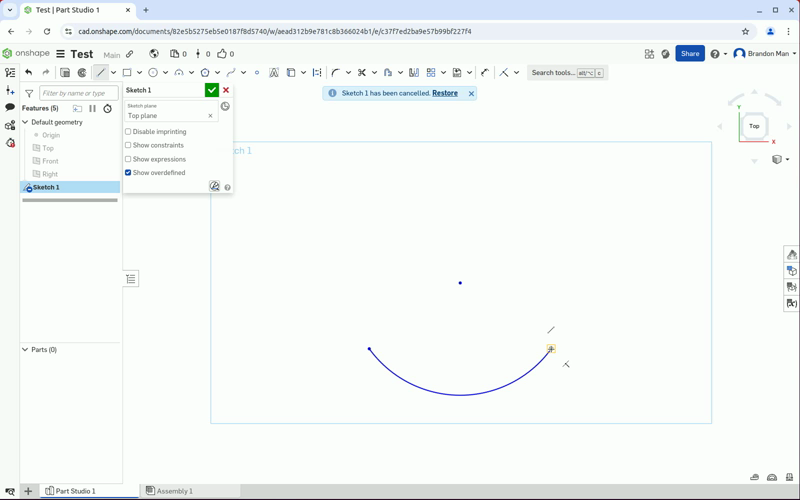
mouse_move(369, 348)
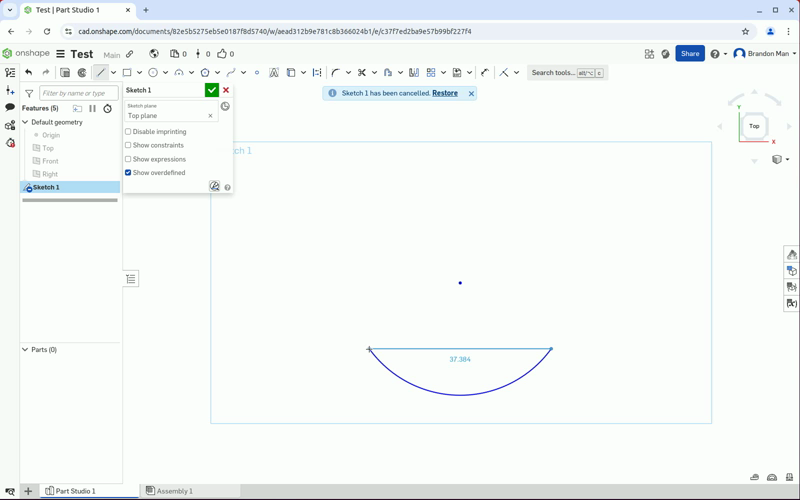
key_up(shift)
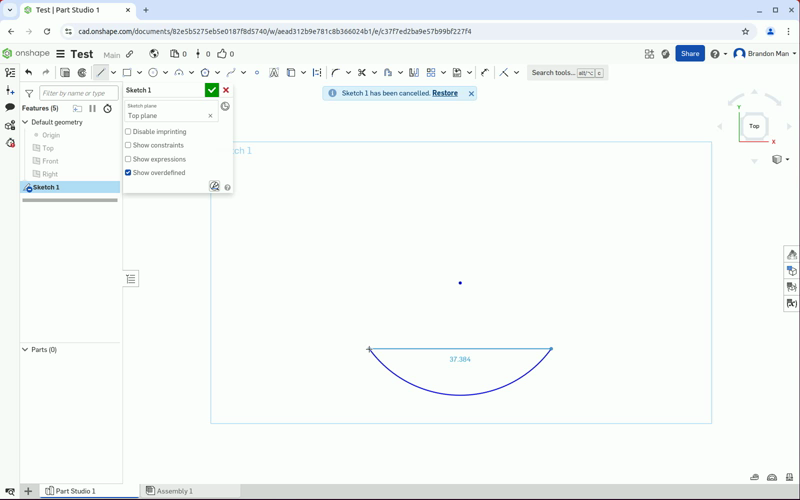
click(369, 348)
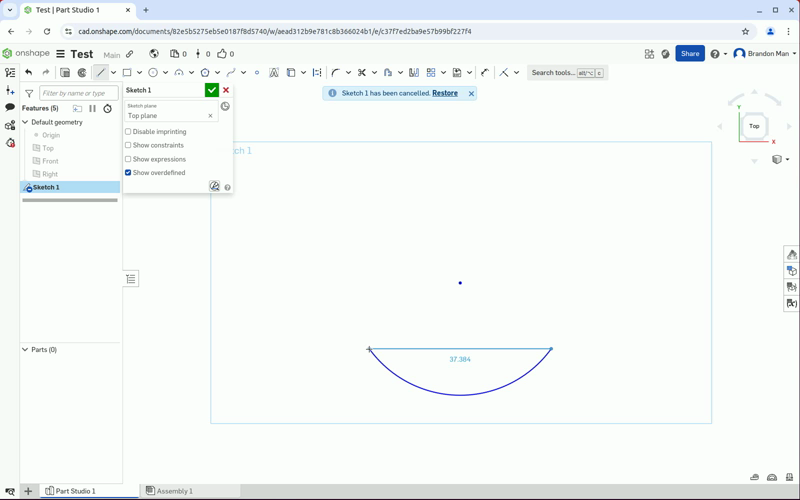
key(esc)
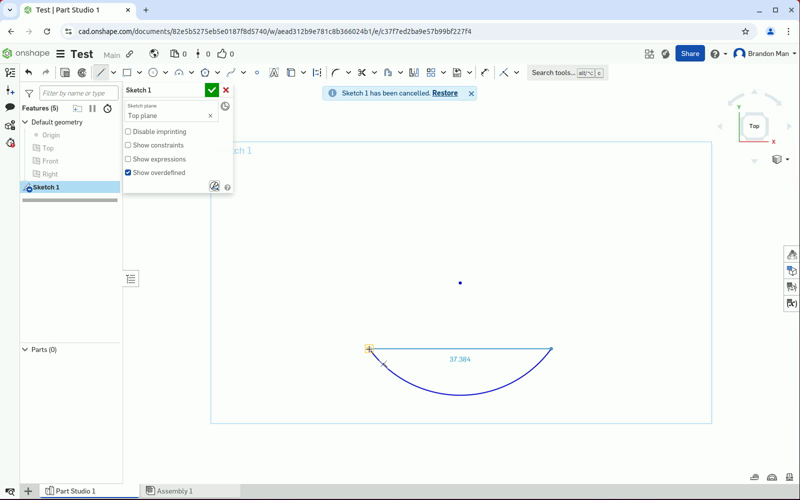
mouse_move(513, 358)
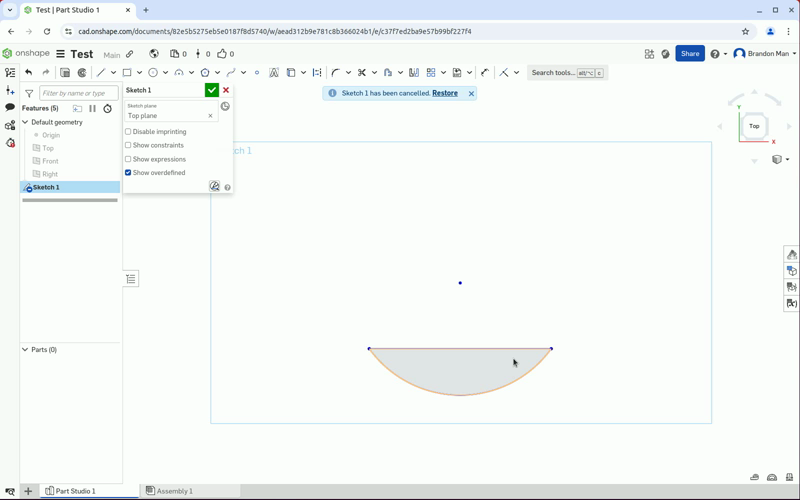
click(513, 358)
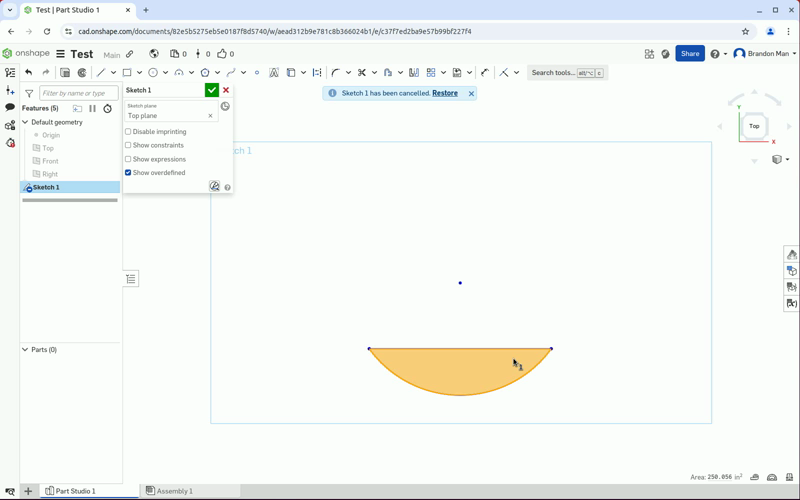
mouse_move(73, 352)
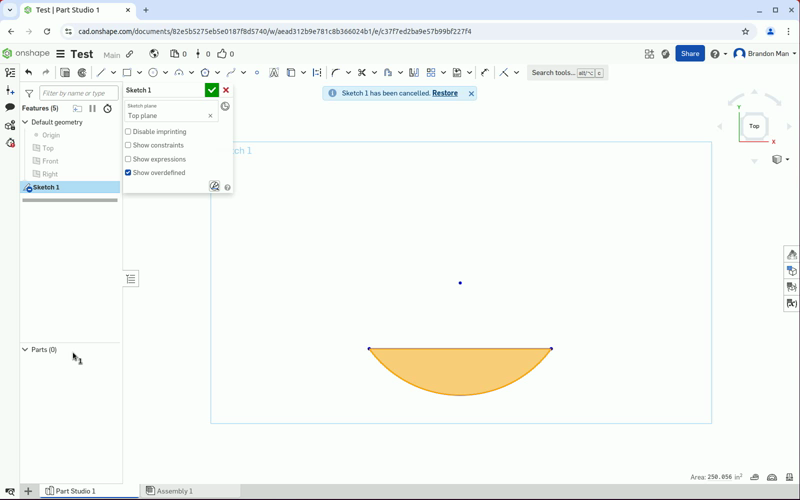
key(shift+y)
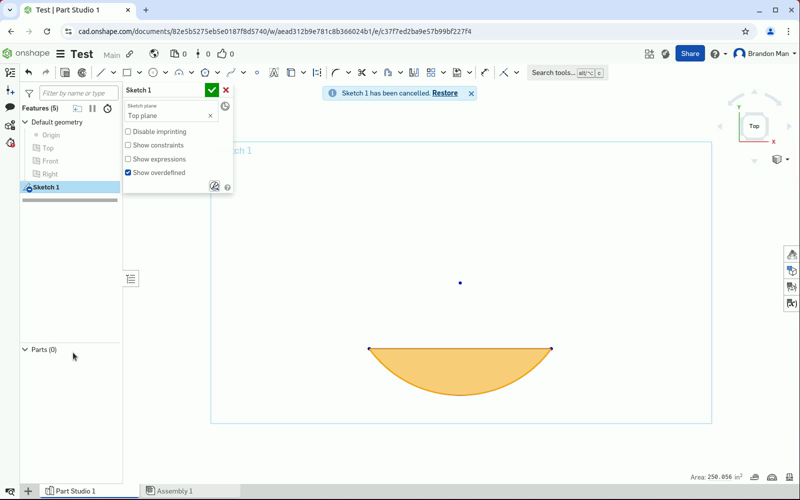
key(shift+e)
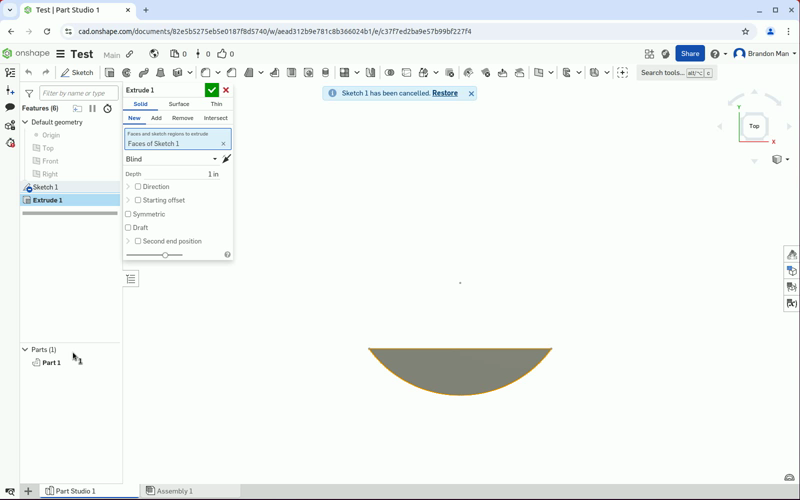
mouse_move(143, 106)
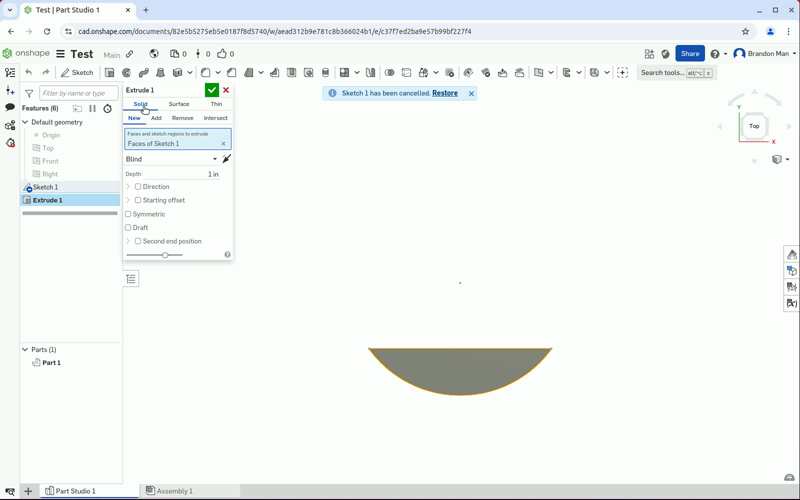
click(143, 106)
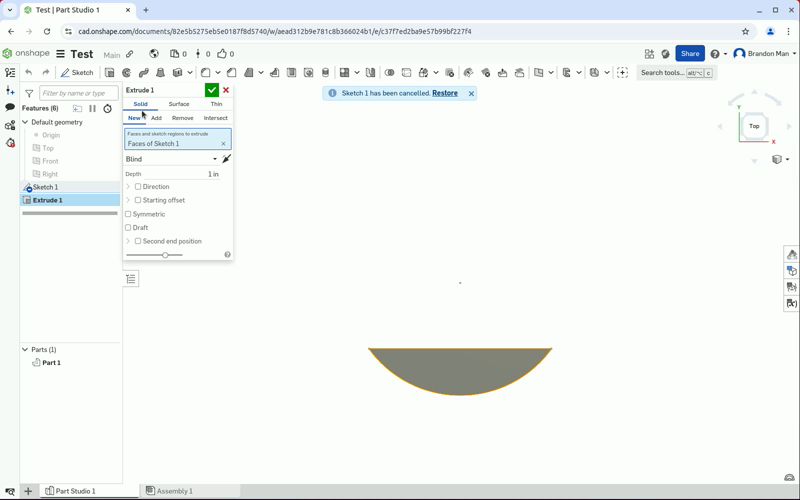
mouse_move(137, 120)
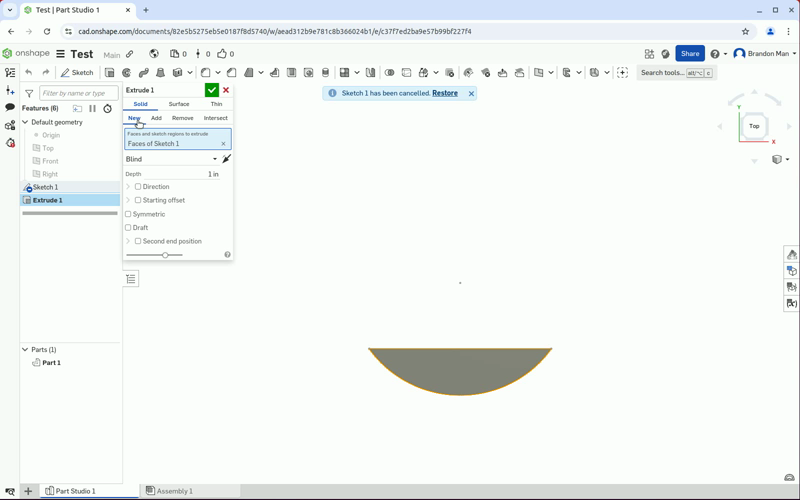
click(137, 120)
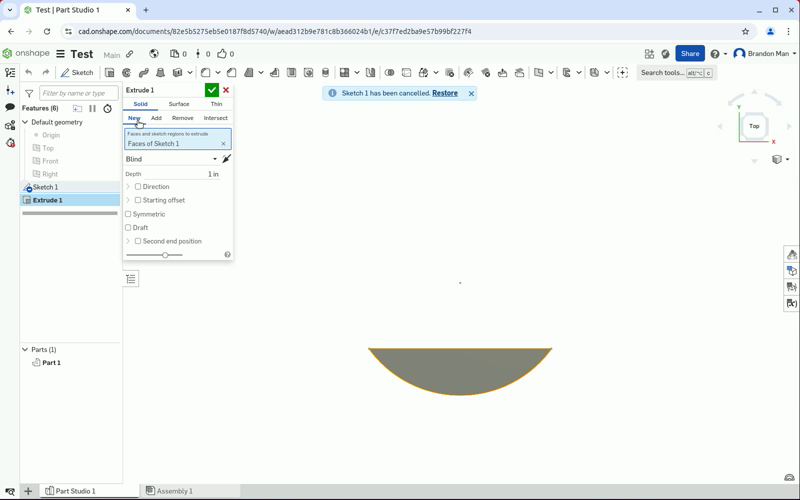
key(tab, 4)
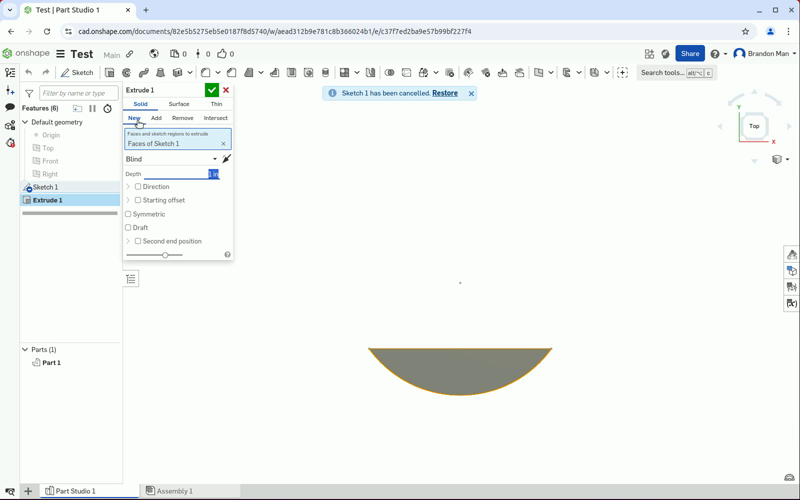
text(0.963)
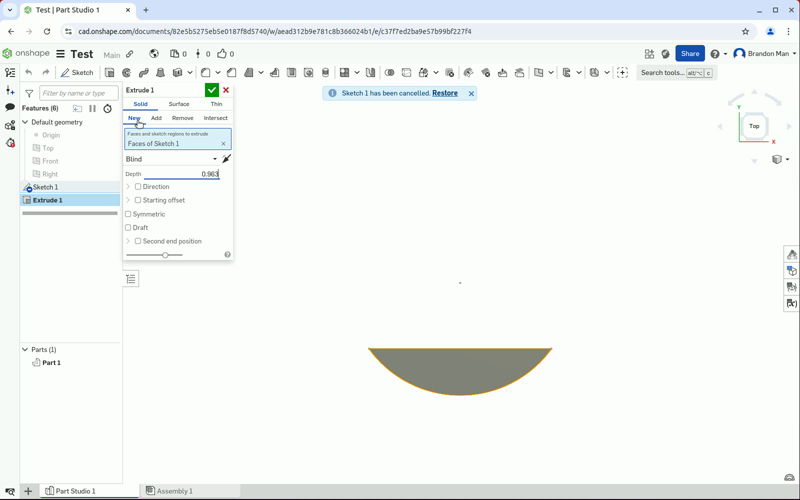
key(enter)
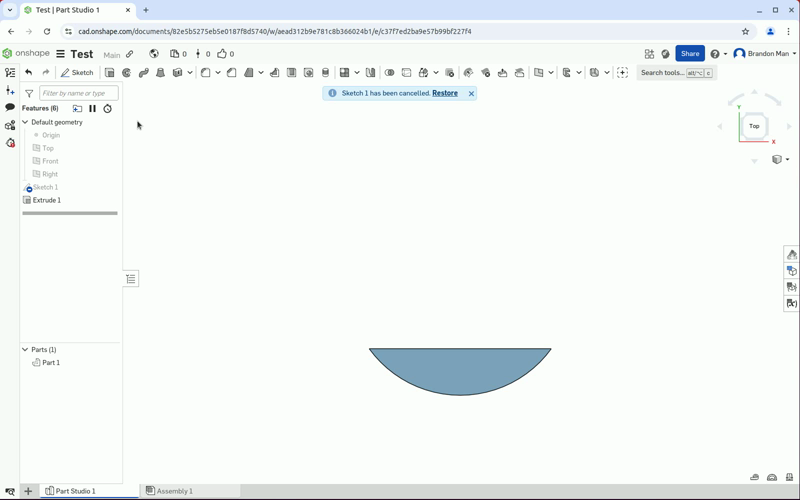
key(shift+h)
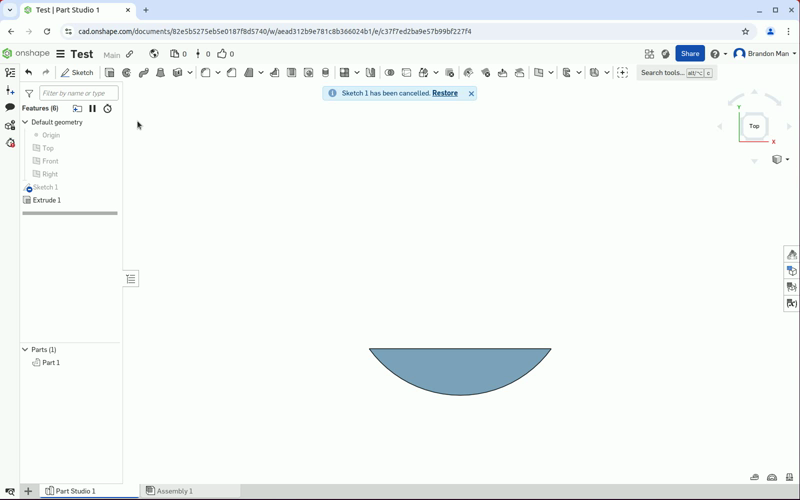
key(shift+h)
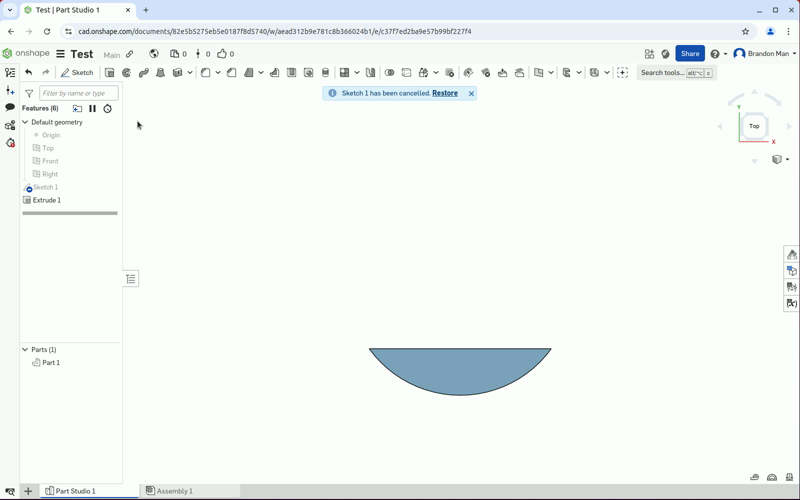
mouse_move(73, 189)
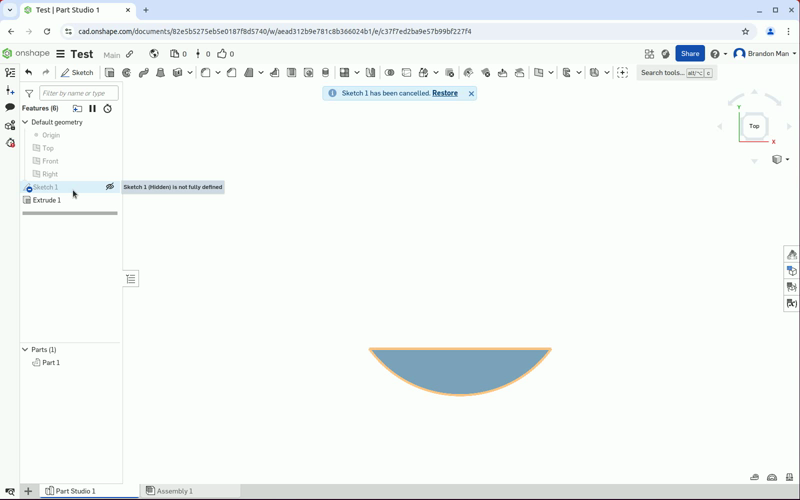
click(73, 189)
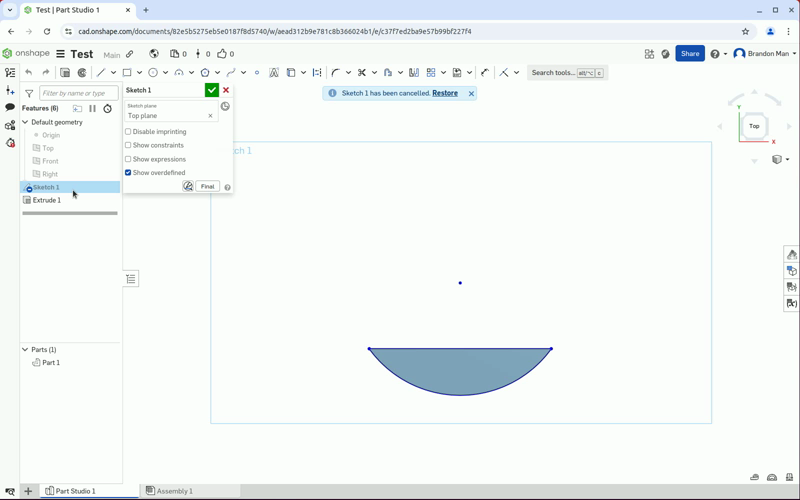
mouse_move(229, 92)
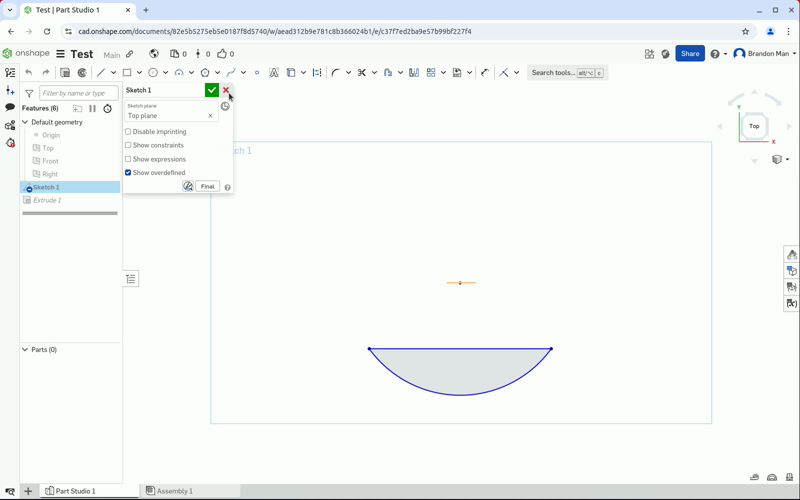
click(229, 92)
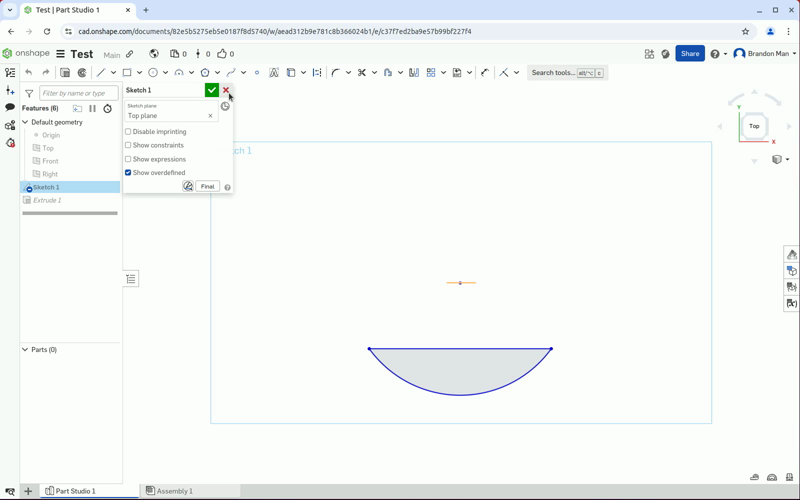
key(shift+s)
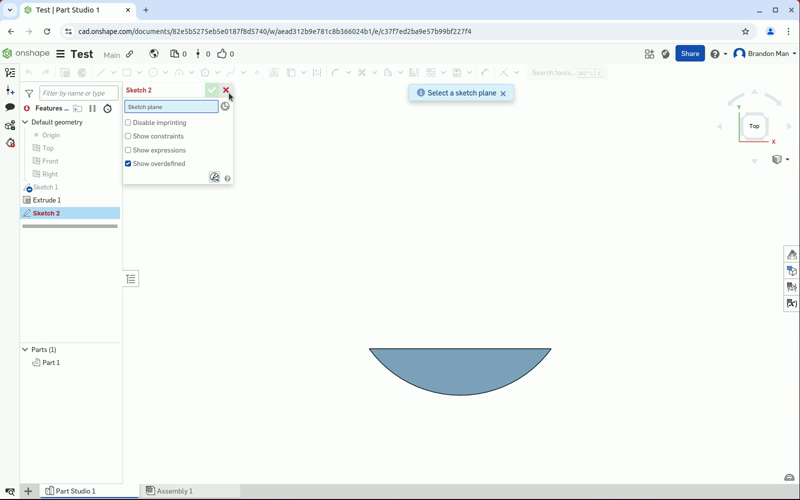
mouse_move(73, 150)
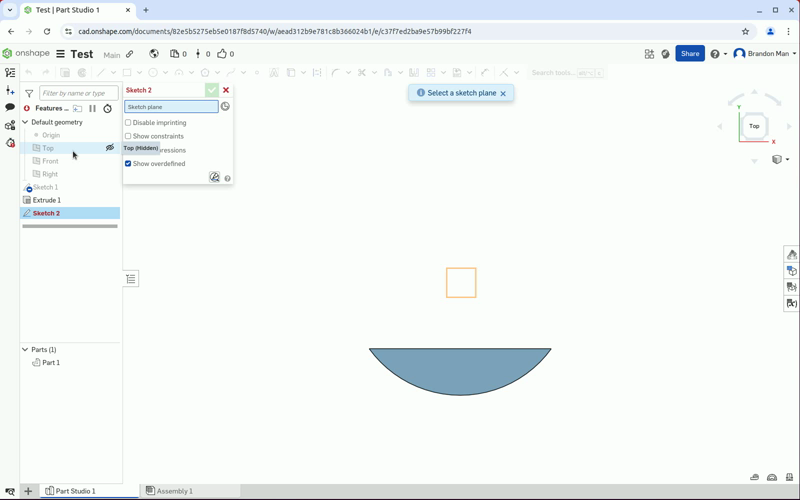
click(73, 150)
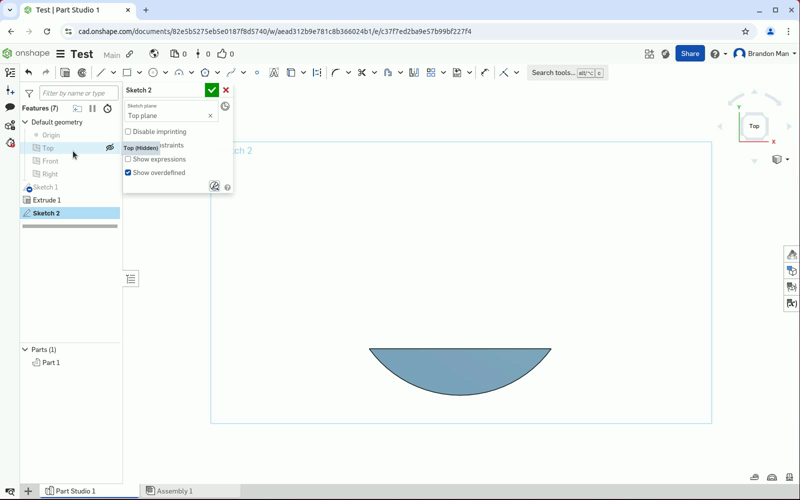
mouse_move(73, 352)
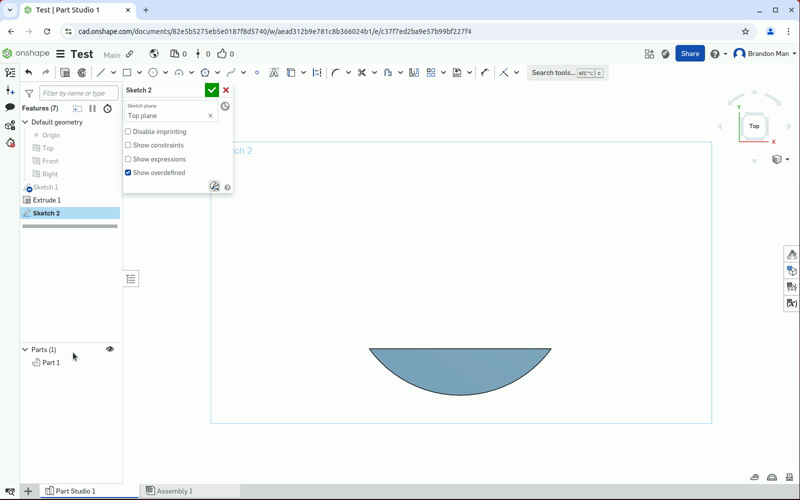
key(y)
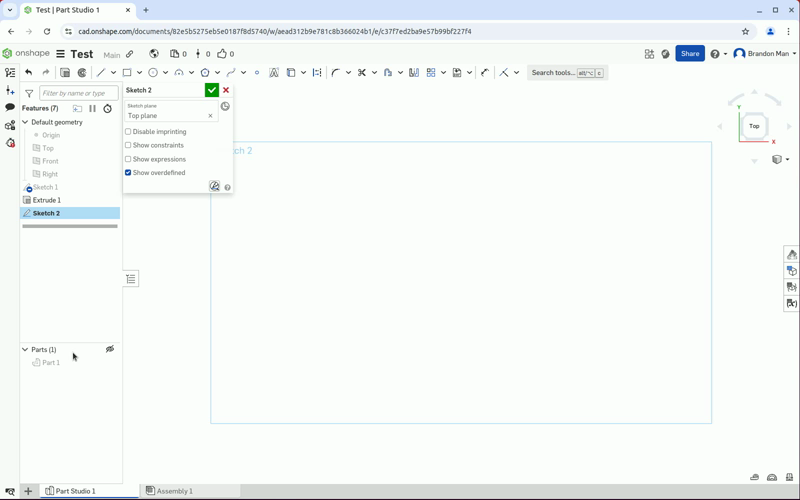
key(l)
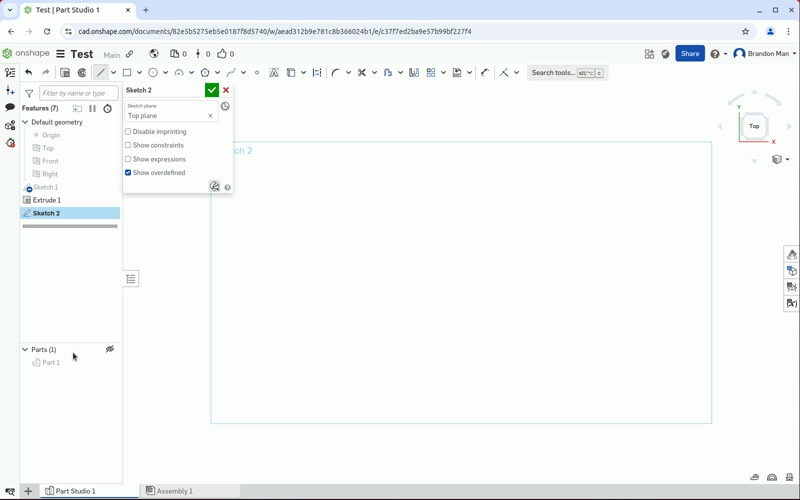
key_down(shift)
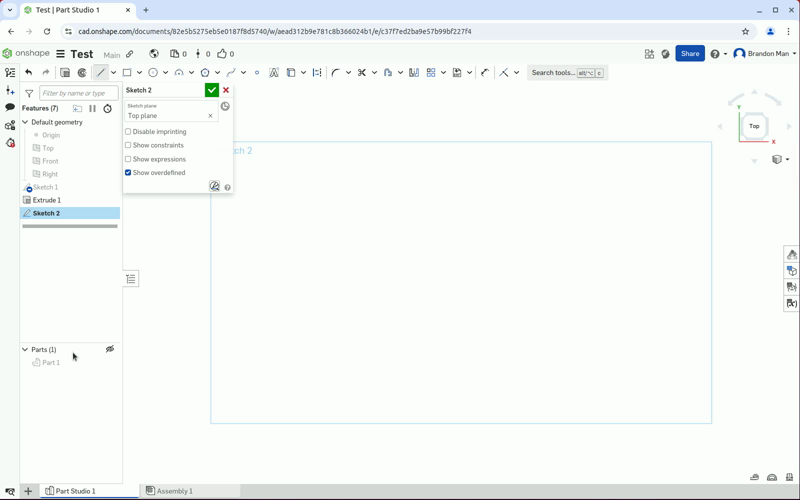
mouse_move(369, 348)
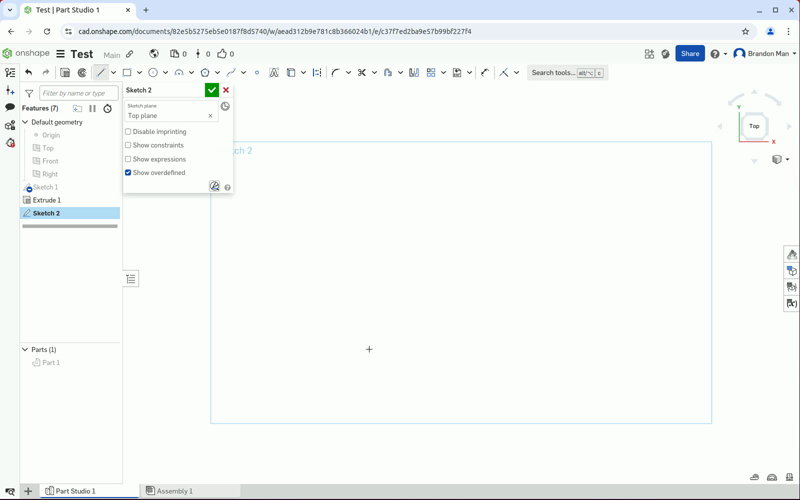
click(369, 348)
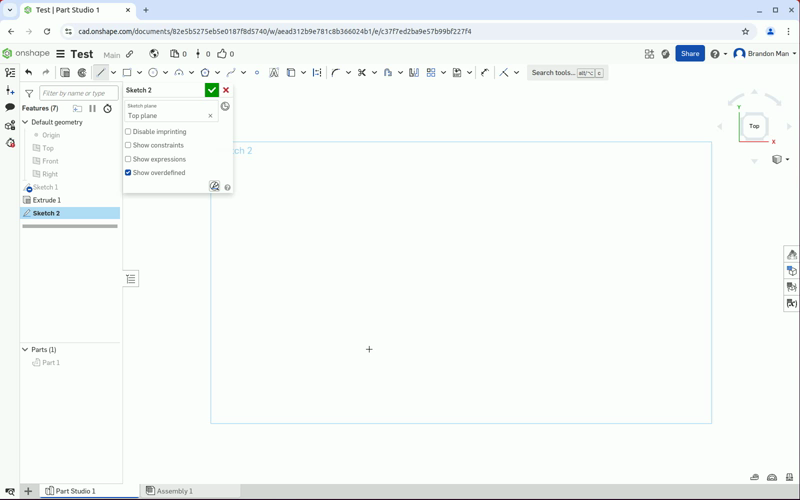
key_up(shift)
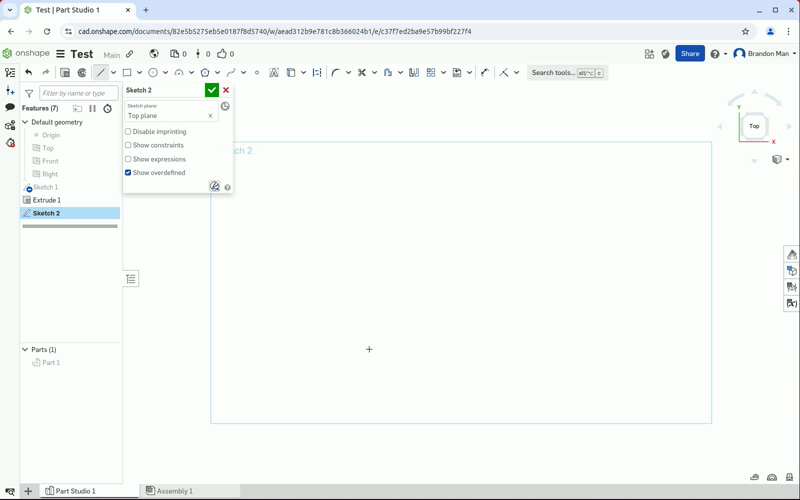
key_down(shift)
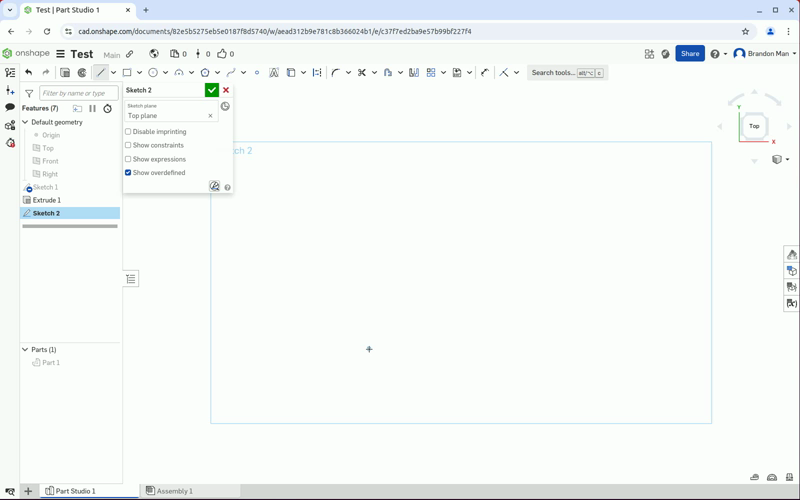
mouse_move(551, 348)
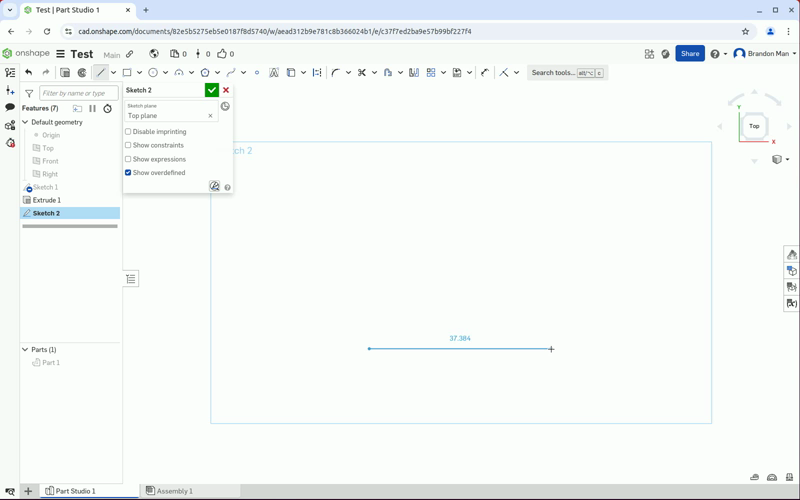
click(551, 348)
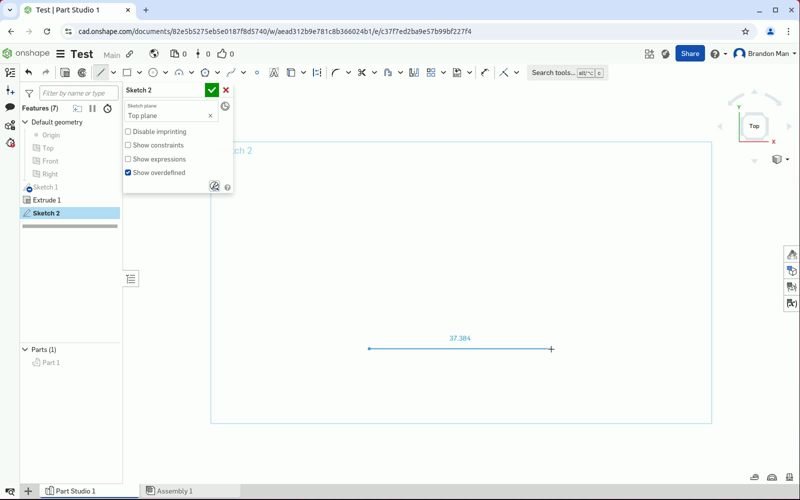
key_up(shift)
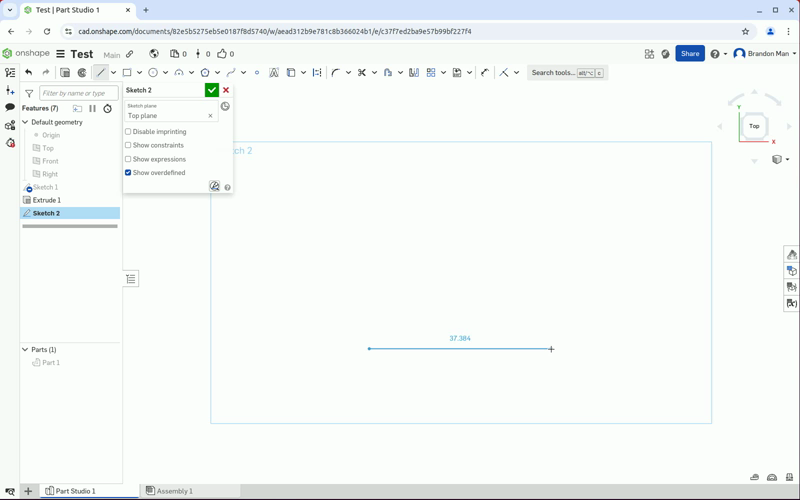
key(esc)
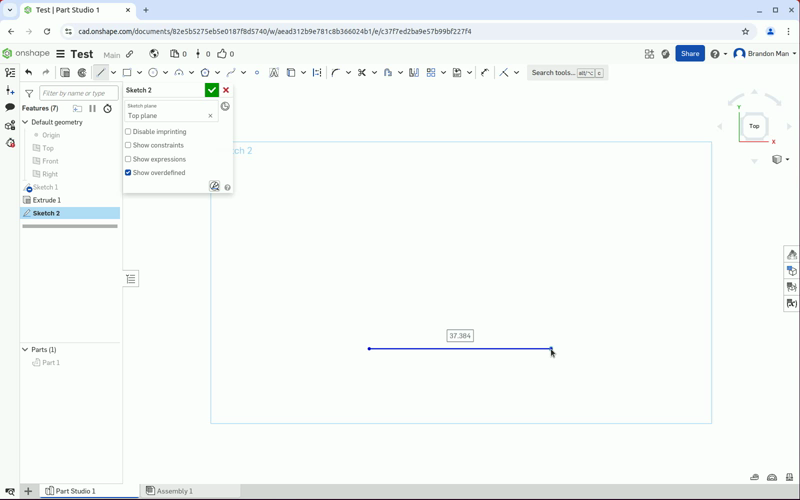
key(a)
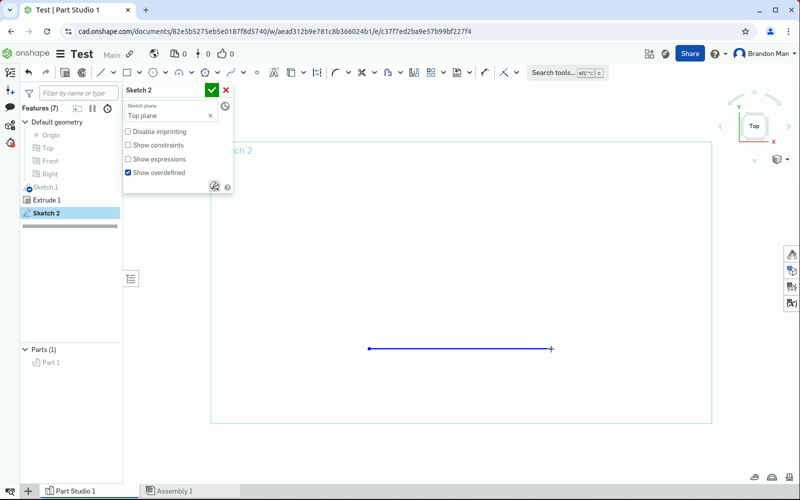
mouse_move(551, 348)
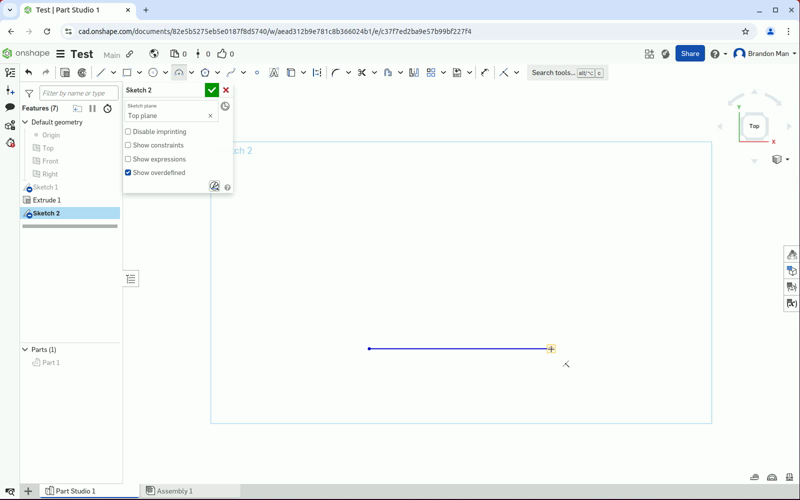
click(551, 348)
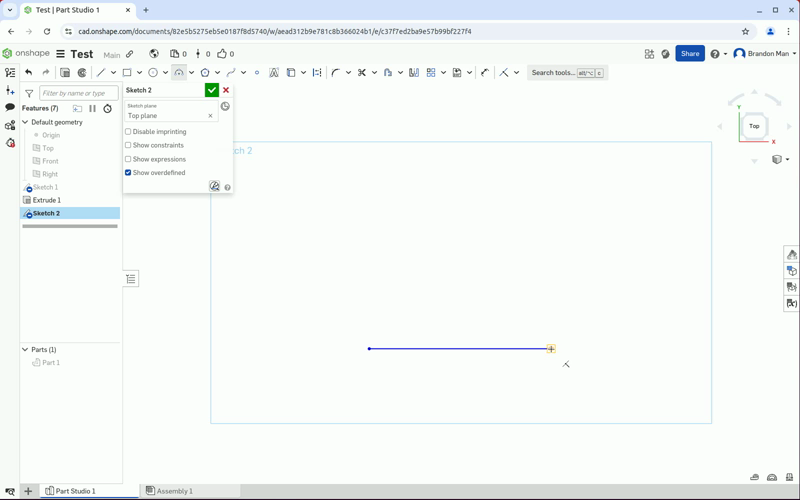
mouse_move(369, 348)
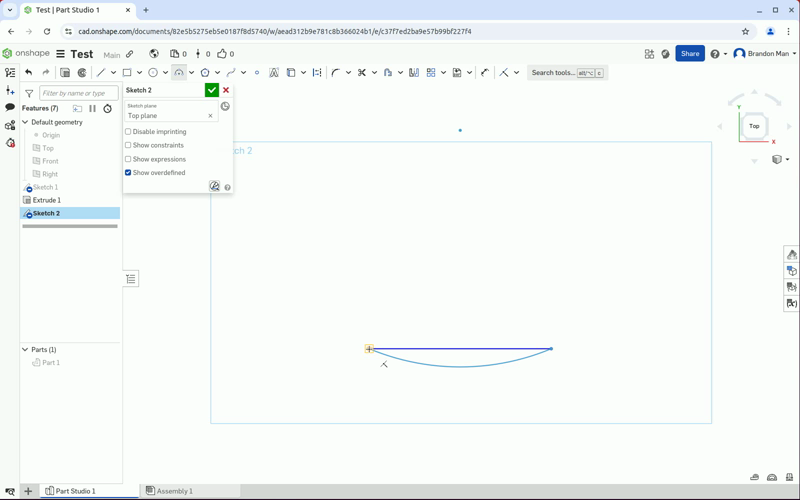
click(369, 348)
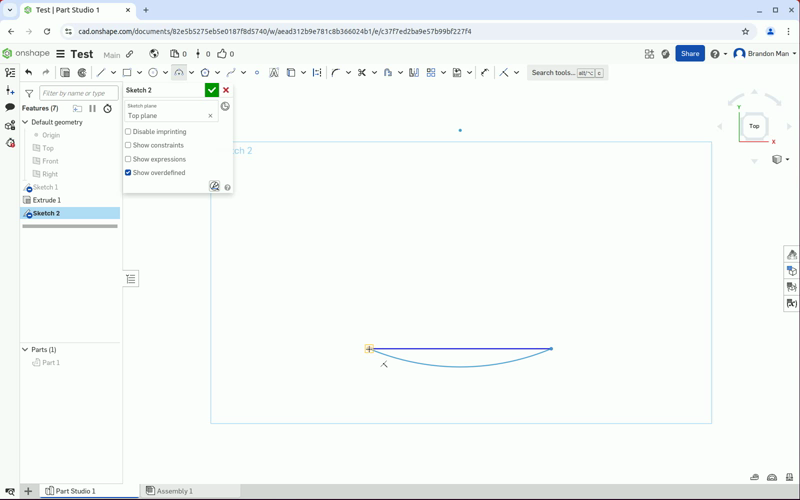
key_down(shift)
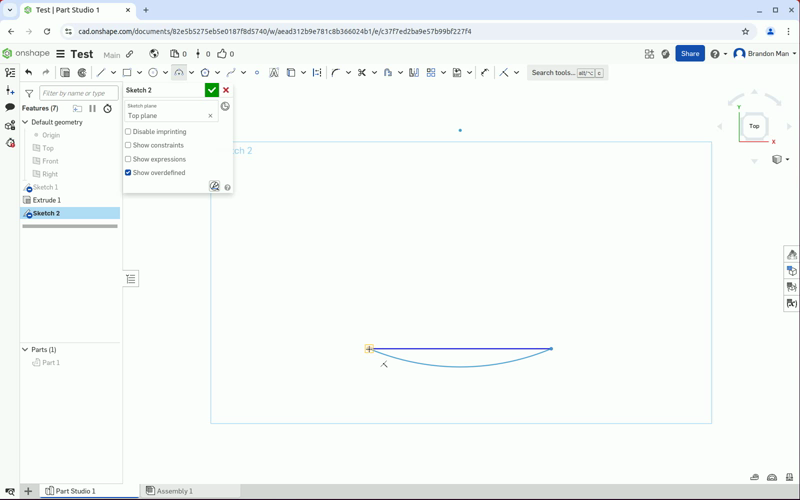
mouse_move(460, 170)
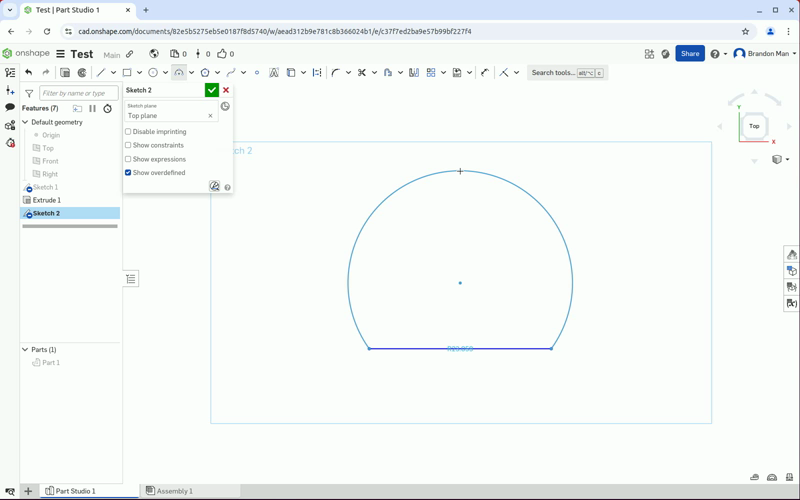
click(460, 170)
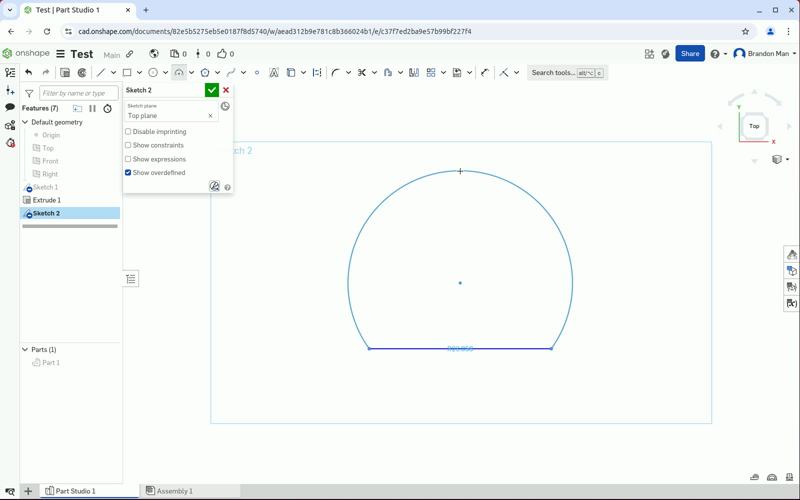
key_up(shift)
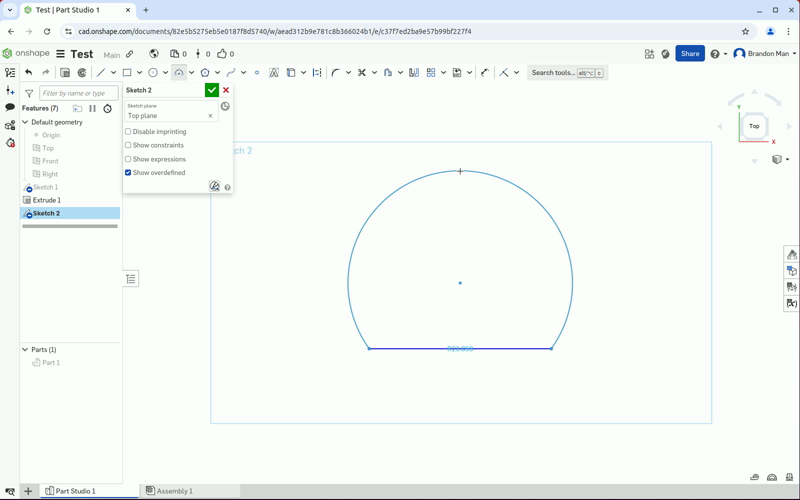
key(esc)
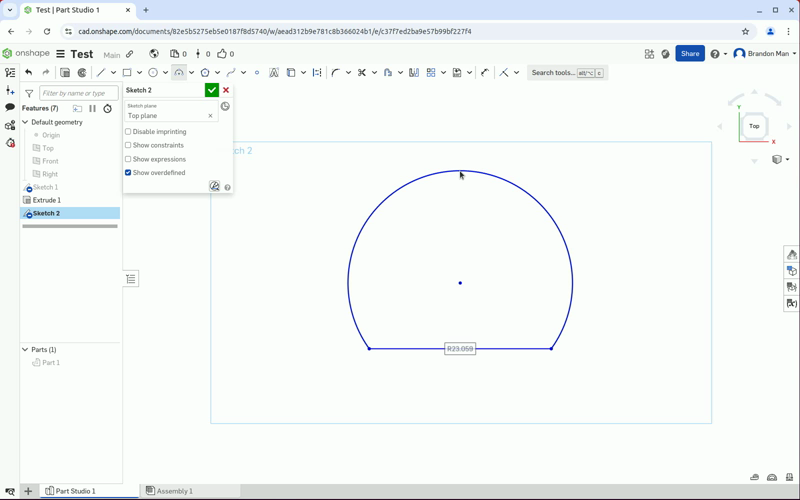
key(c)
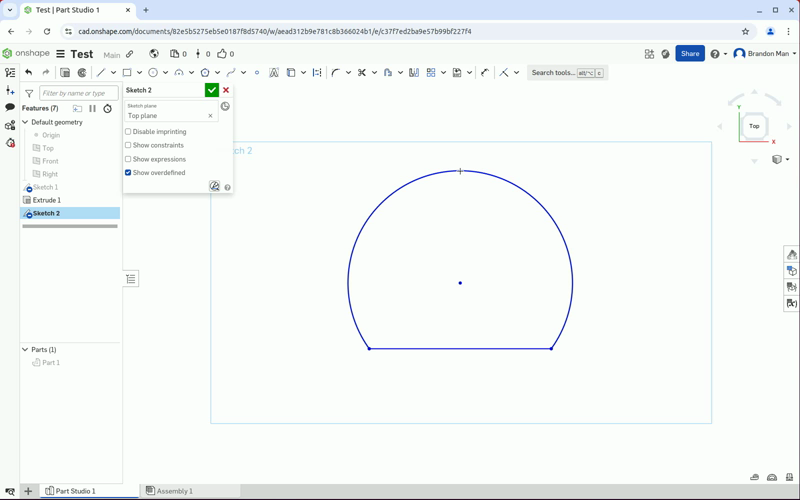
key_down(shift)
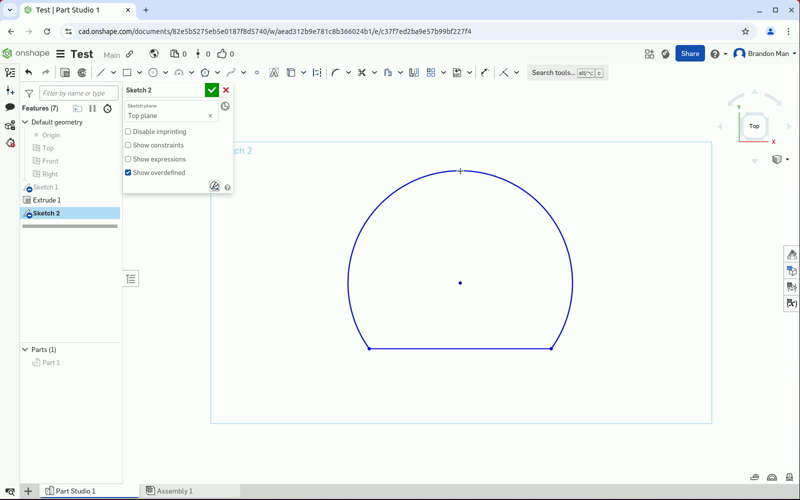
mouse_move(461, 282)
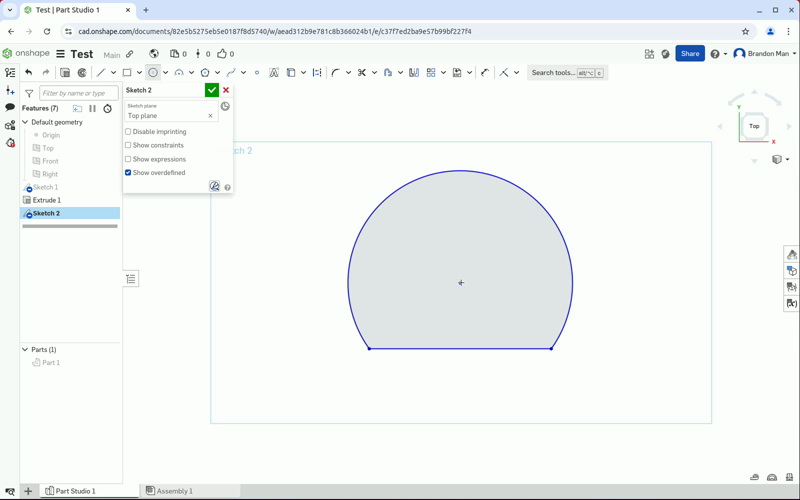
scroll(6)
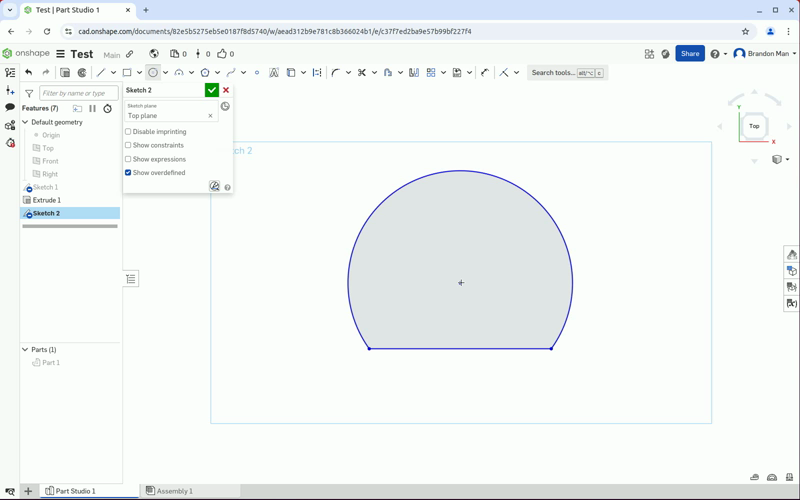
scroll(6)
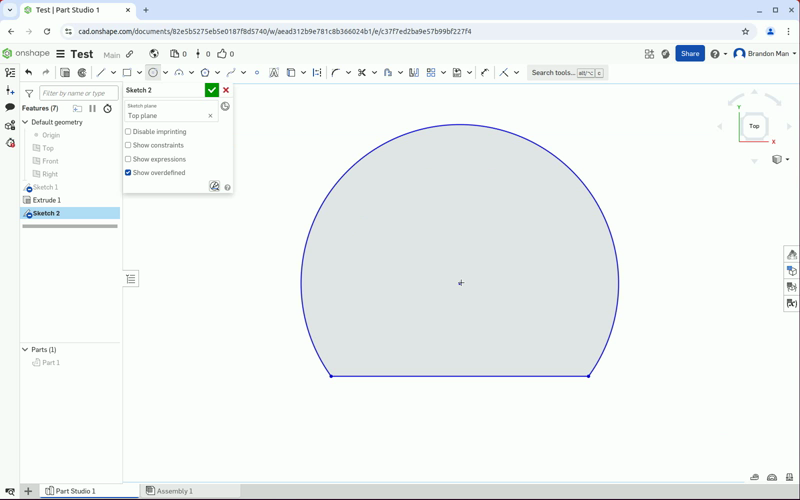
scroll(6)
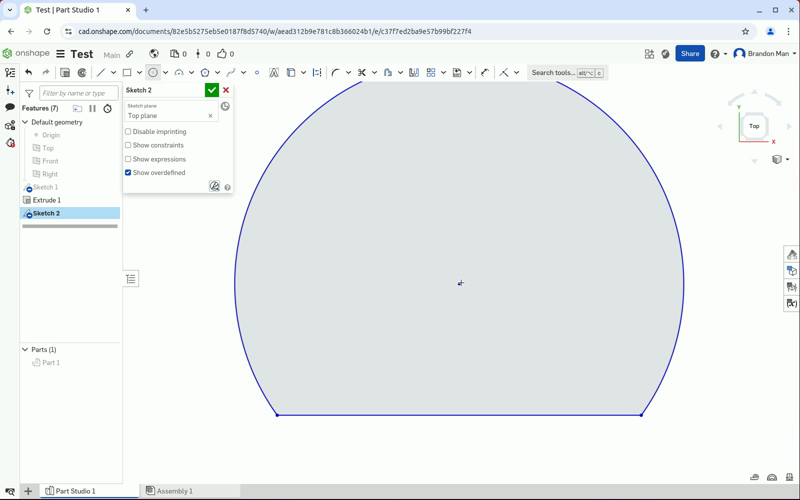
scroll(6)
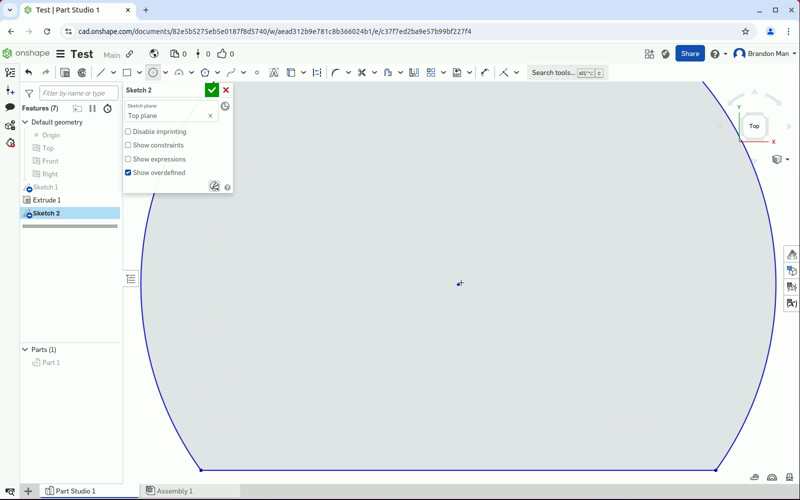
scroll(6)
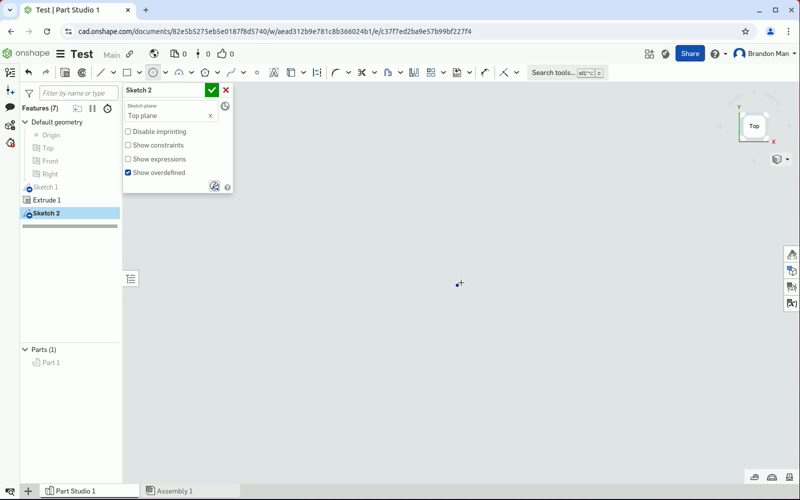
scroll(6)
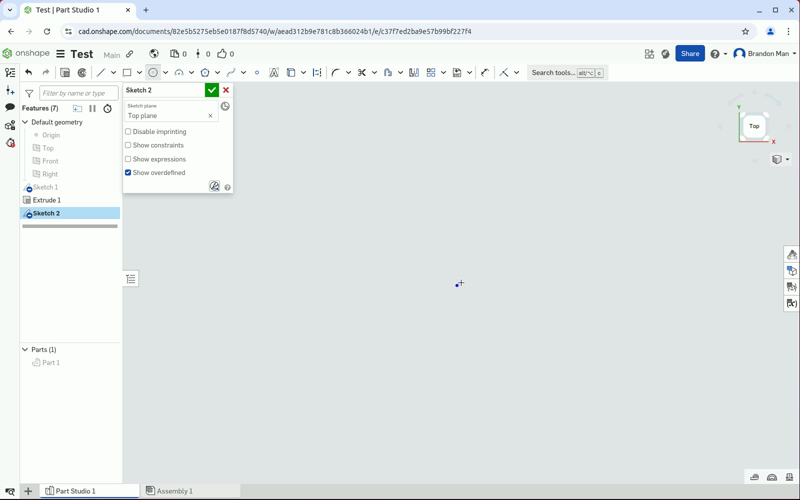
scroll(6)
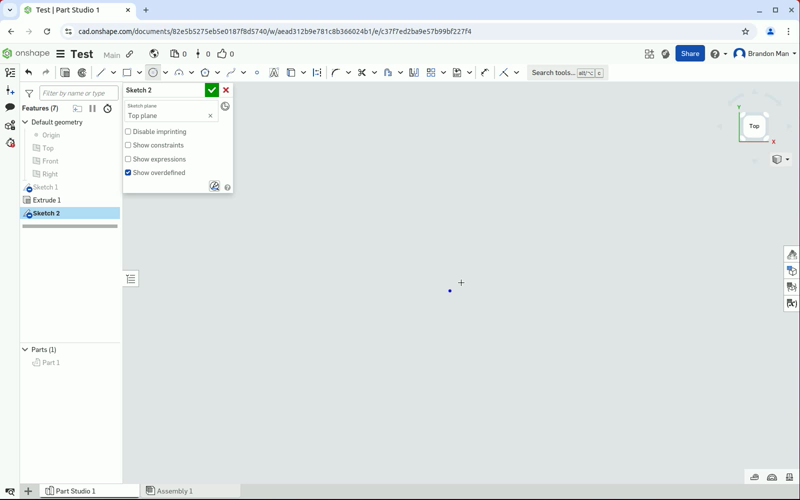
click(461, 282)
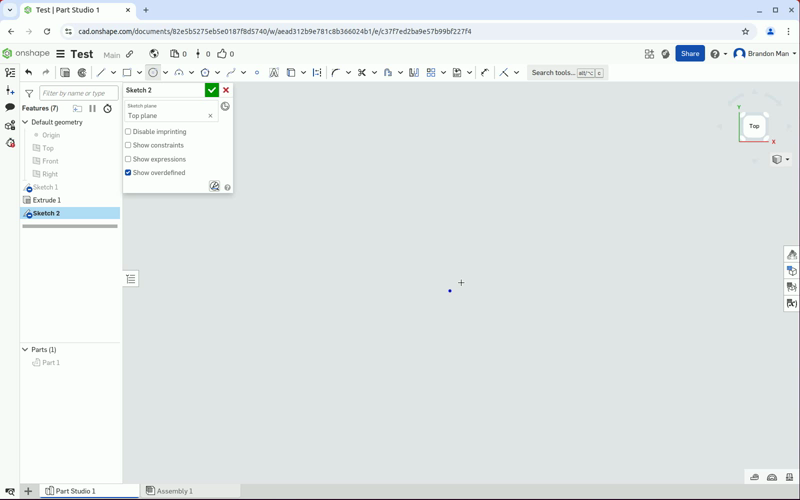
scroll(-6)
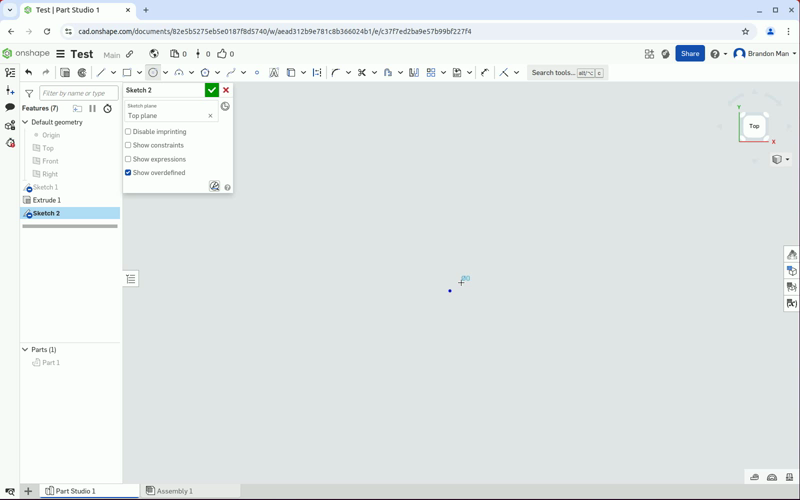
scroll(-6)
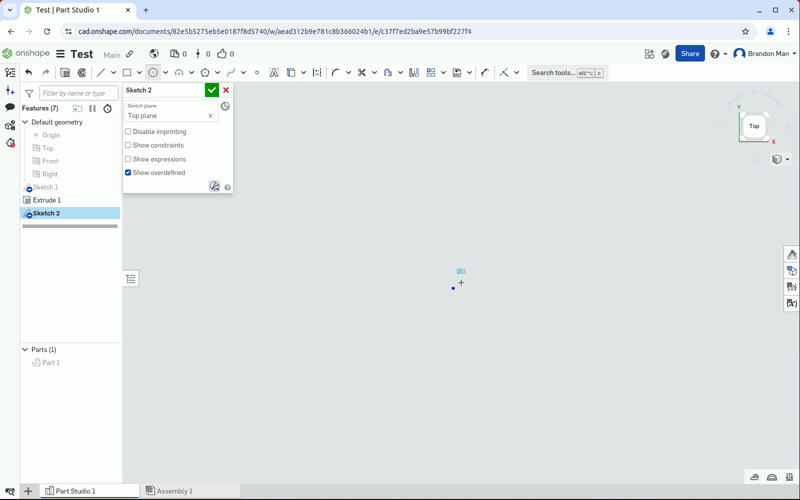
scroll(-6)
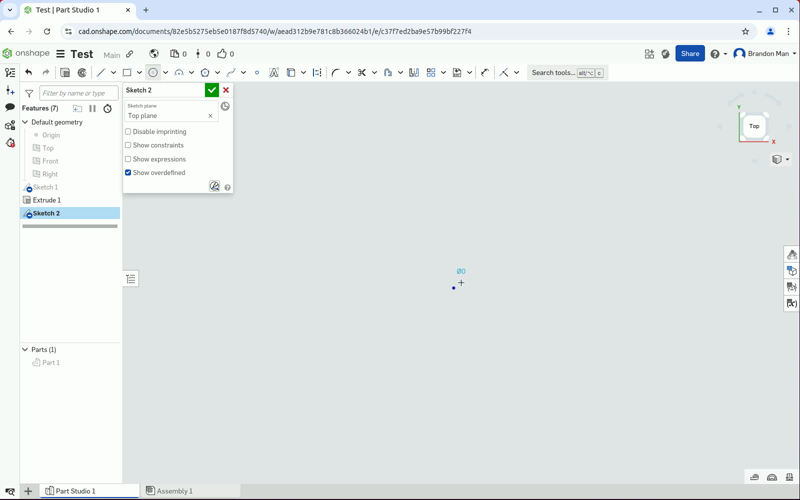
scroll(-6)
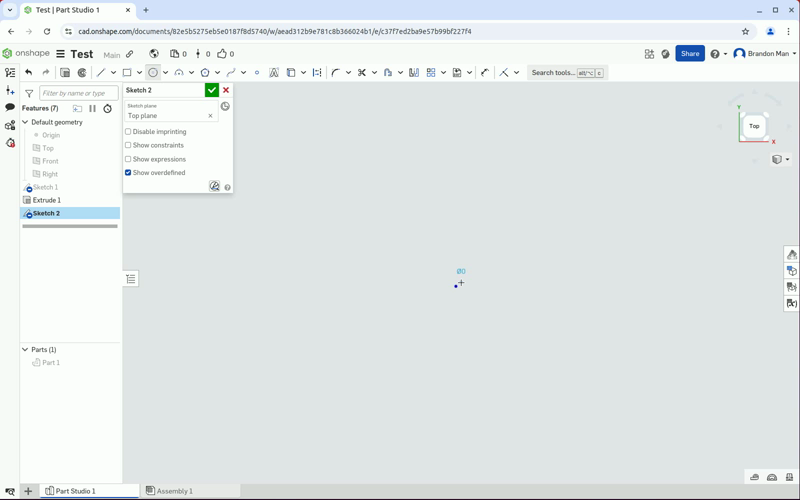
scroll(-6)
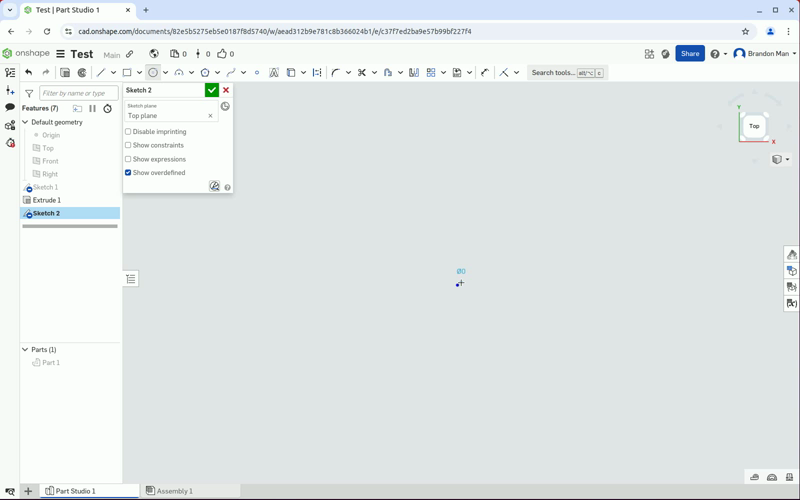
scroll(-6)
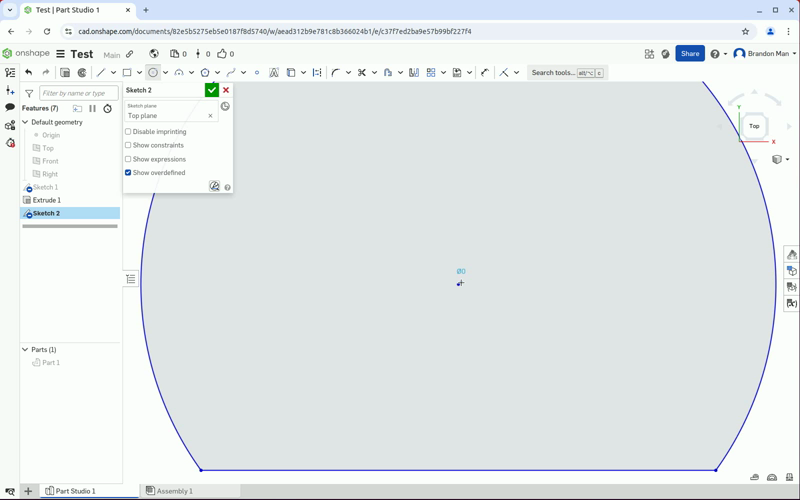
scroll(-6)
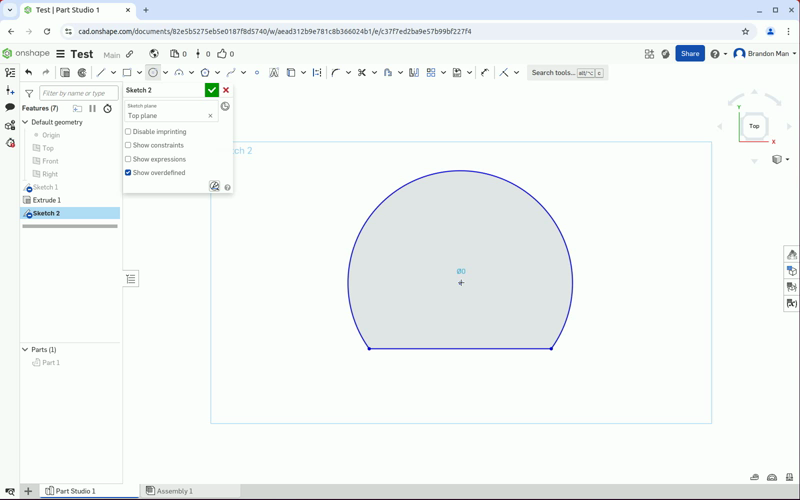
key_up(shift)
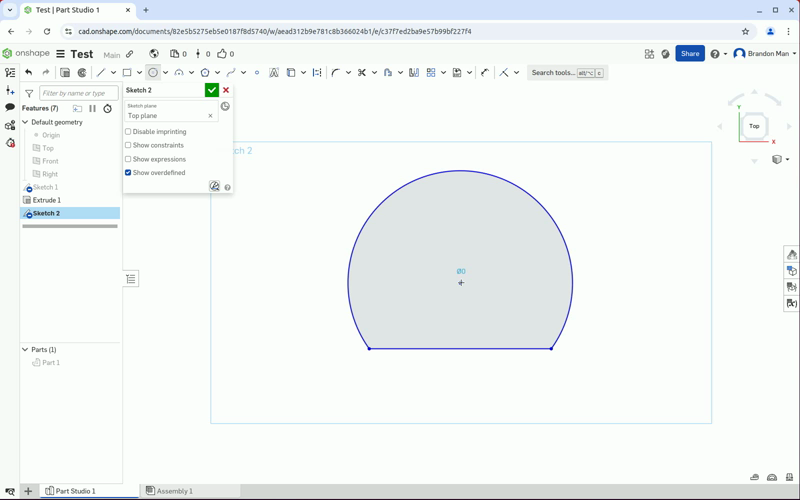
mouse_move(486, 282)
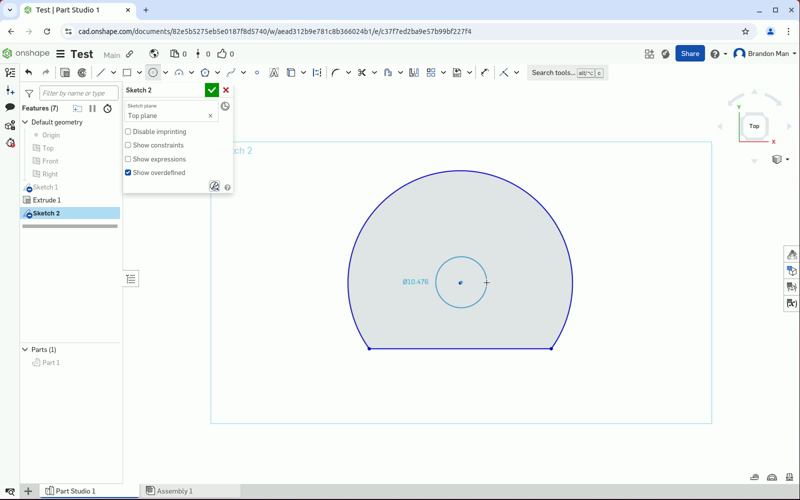
click(486, 282)
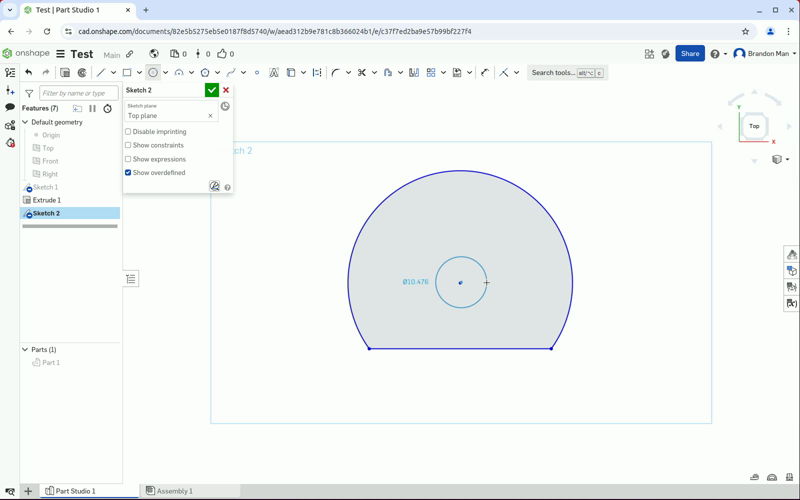
key(esc)
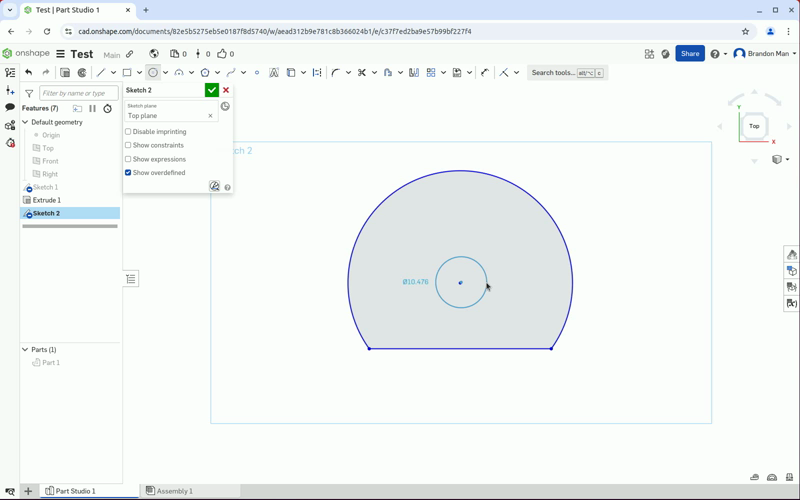
mouse_move(523, 259)
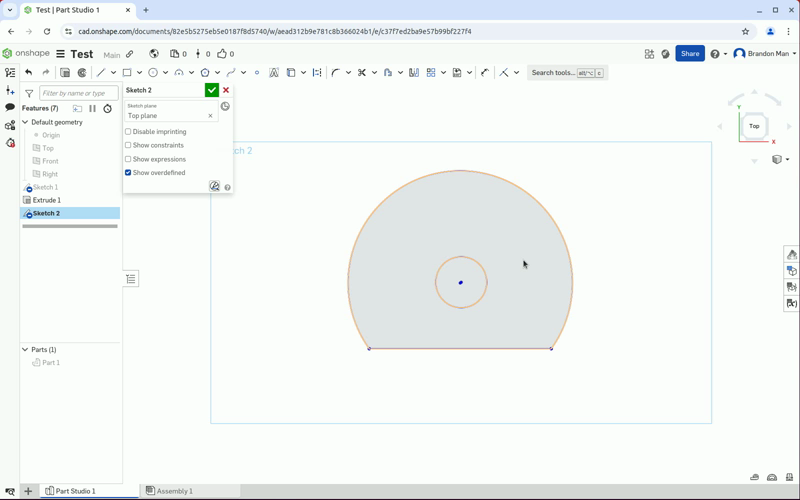
click(523, 259)
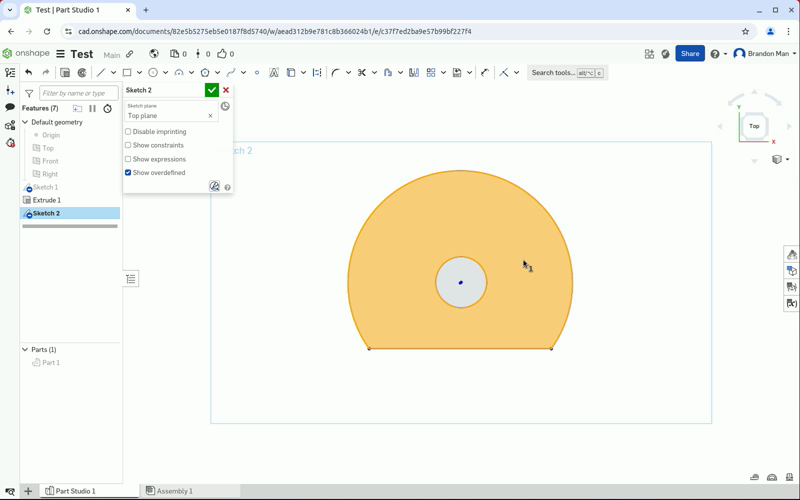
mouse_move(73, 352)
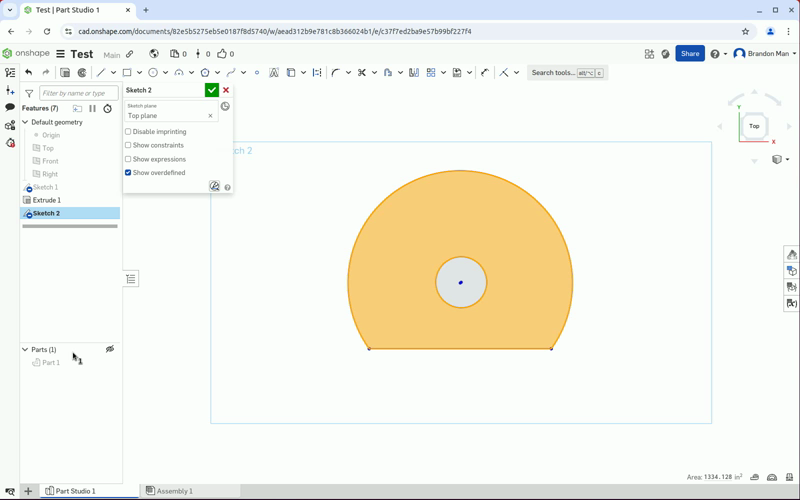
key(shift+y)
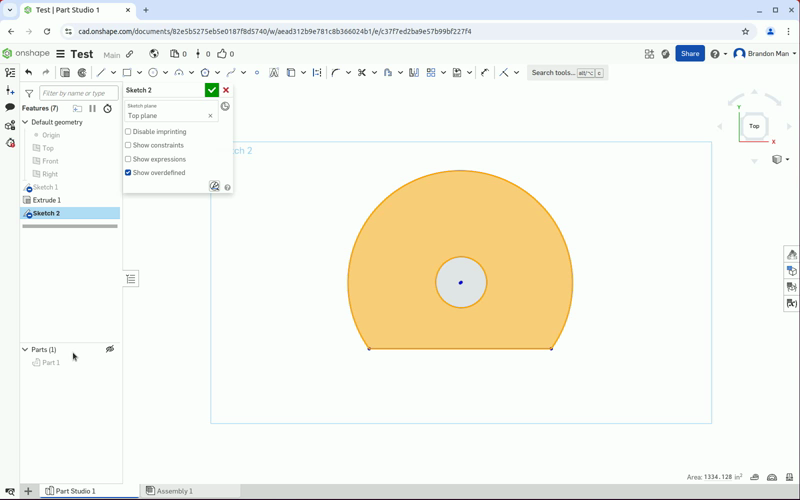
key(shift+e)
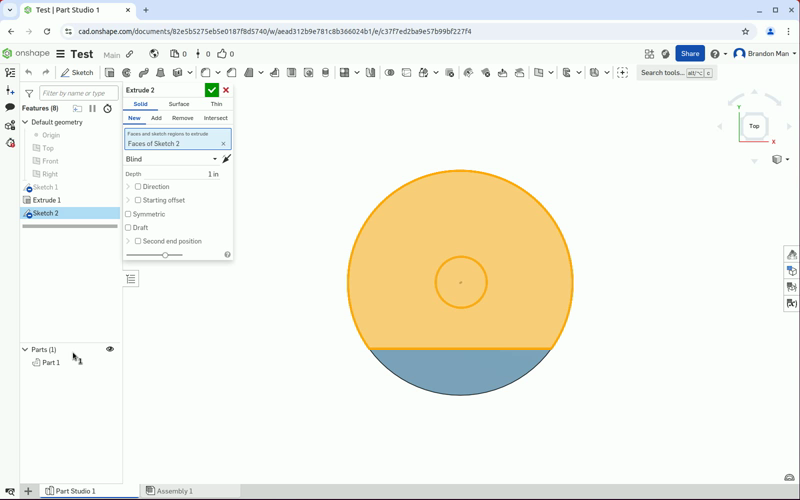
mouse_move(143, 106)
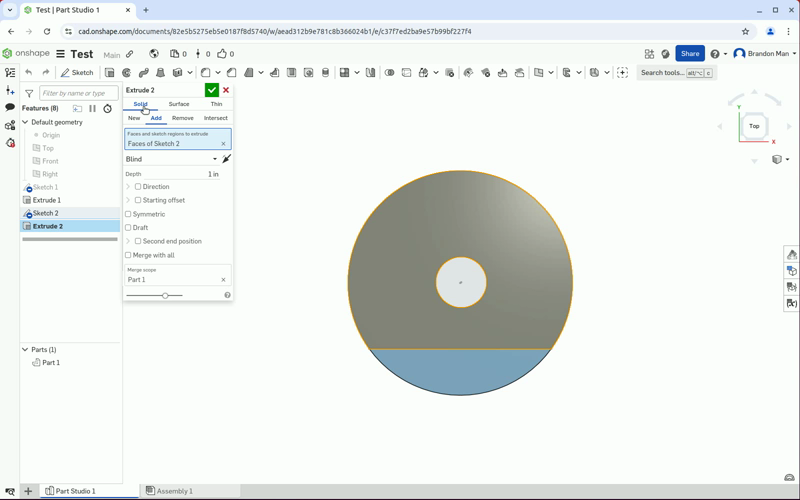
click(143, 106)
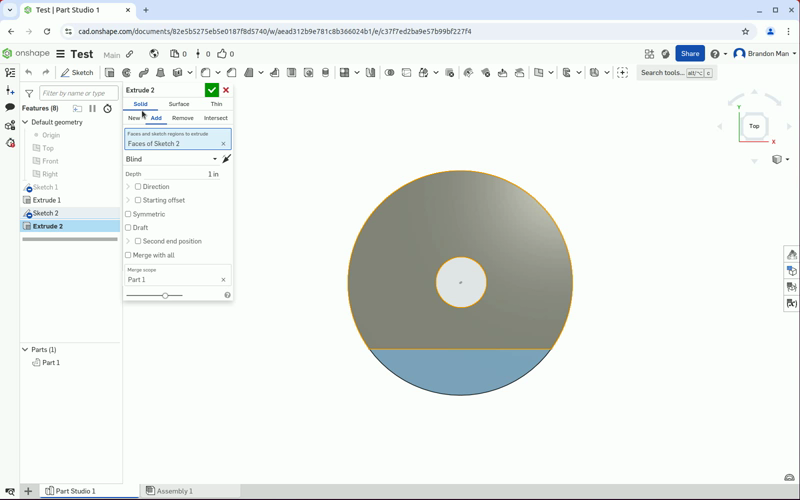
mouse_move(137, 120)
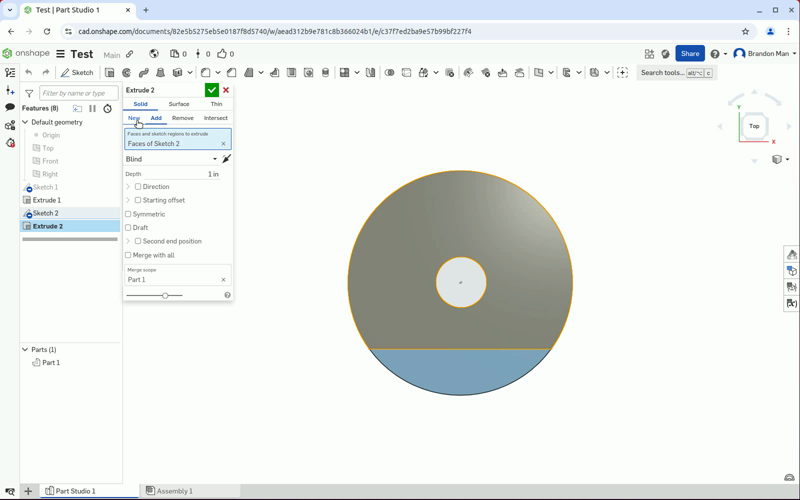
click(137, 120)
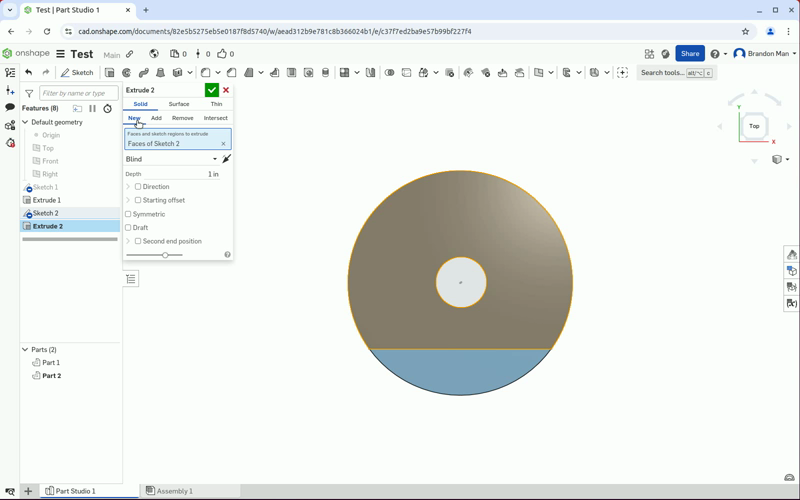
key(tab, 4)
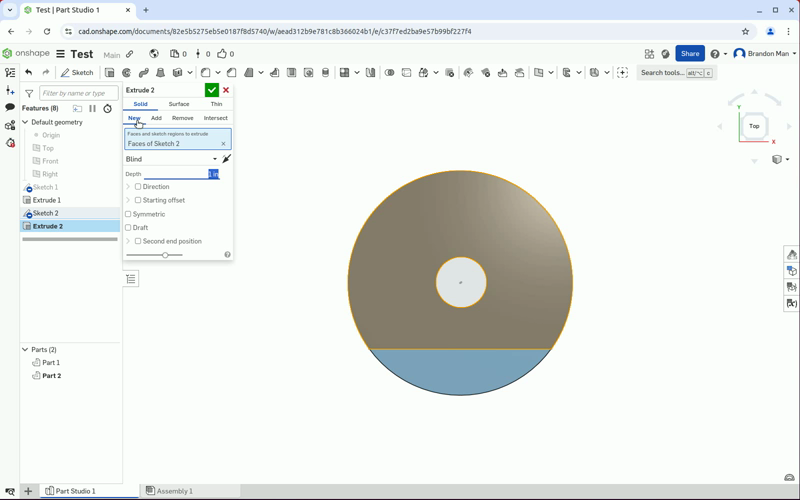
text(0.963)
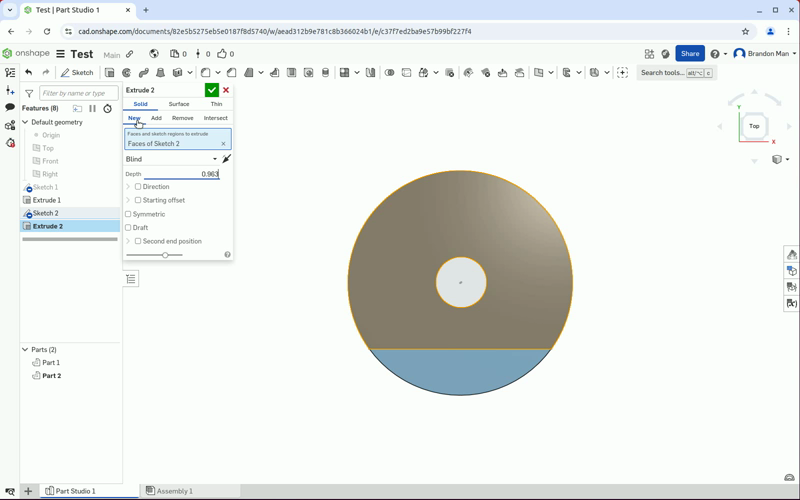
key(enter)
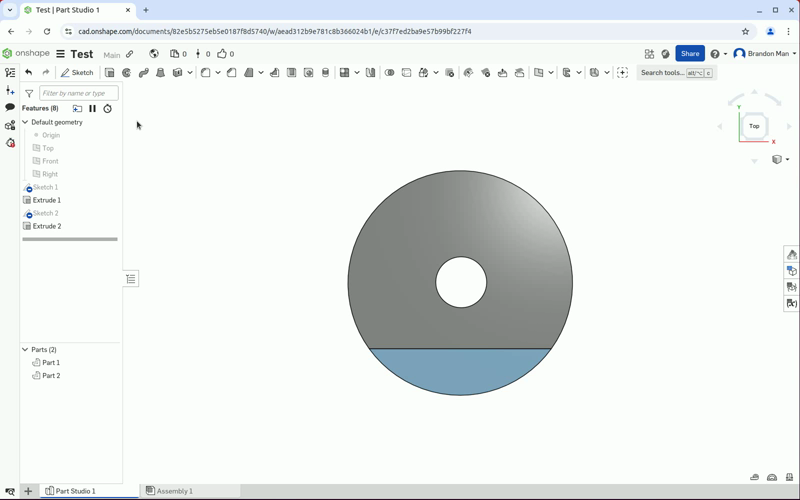
key(shift+h)
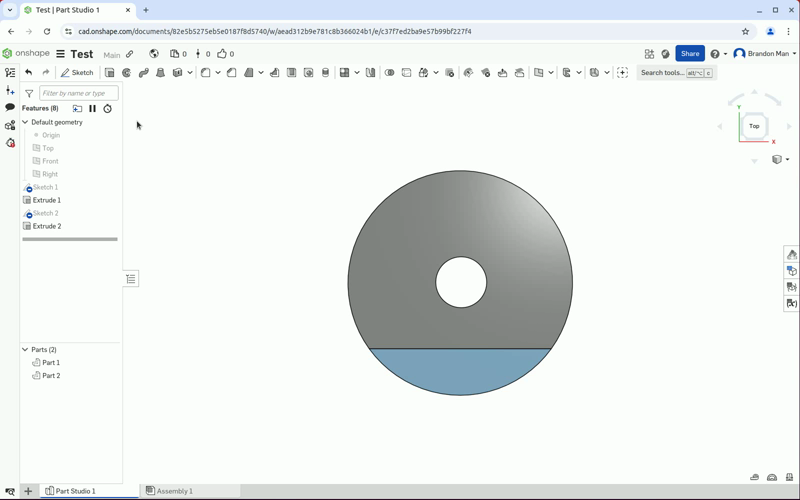
key(shift+h)
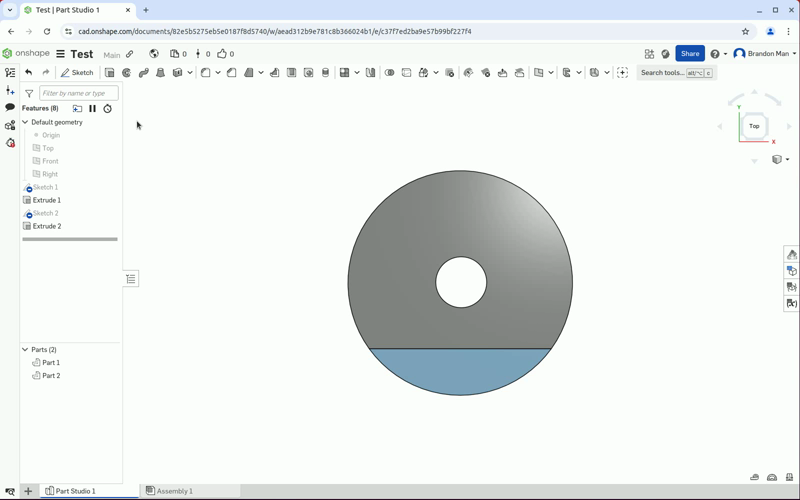
mouse_move(73, 189)
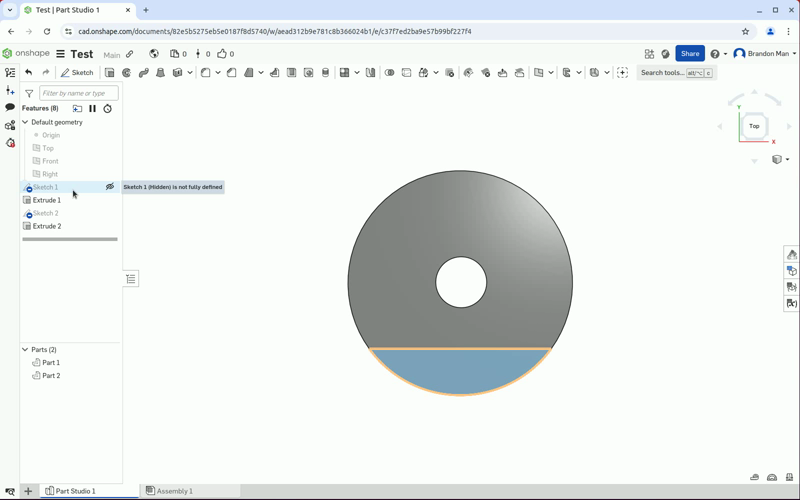
click(73, 189)
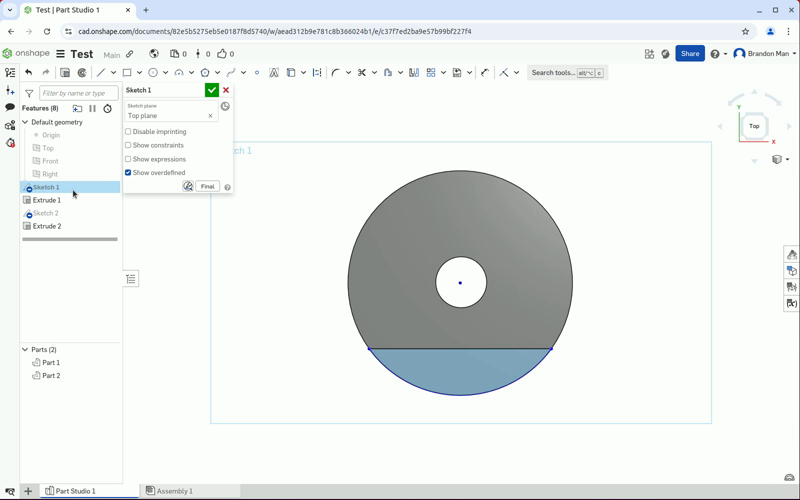
mouse_move(229, 92)
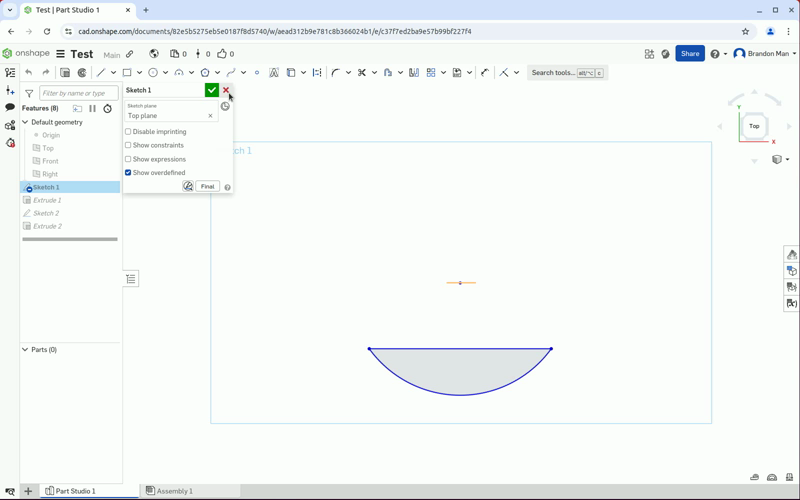
click(229, 92)
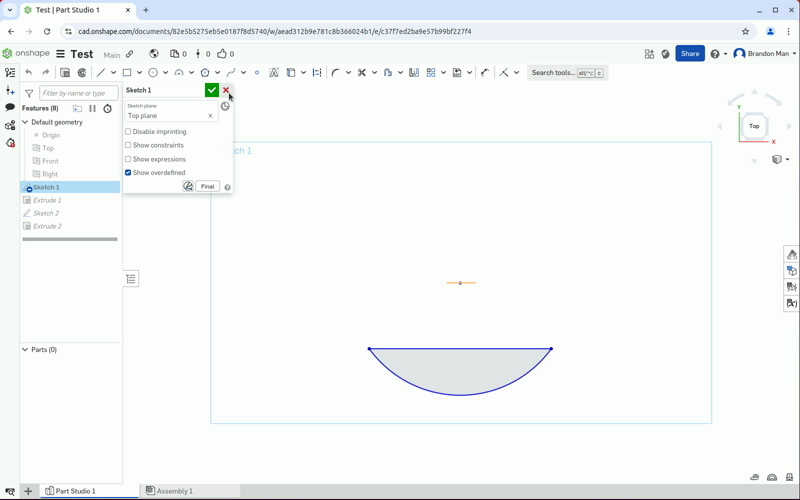
key(shift+s)
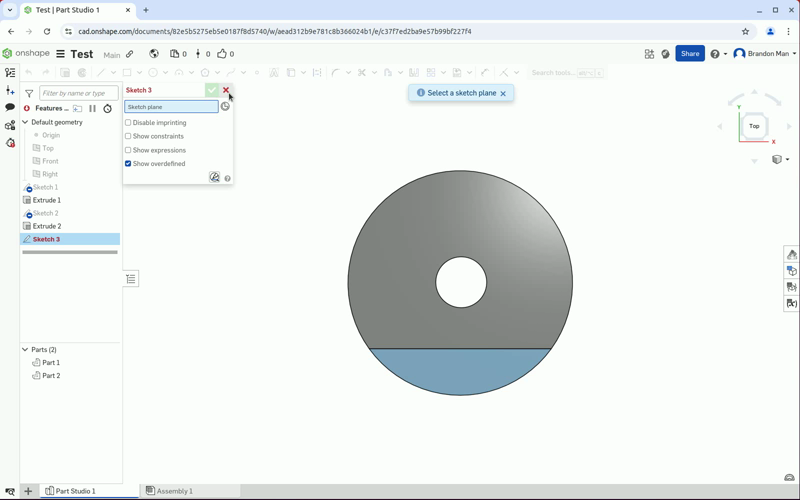
mouse_move(73, 150)
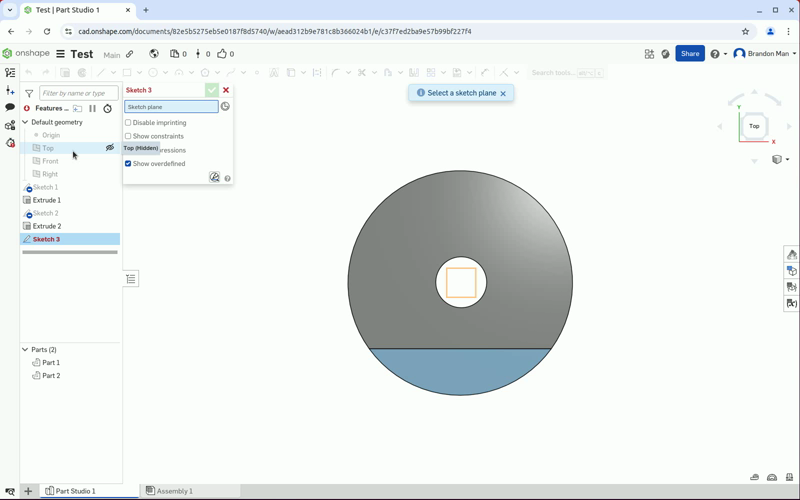
click(73, 150)
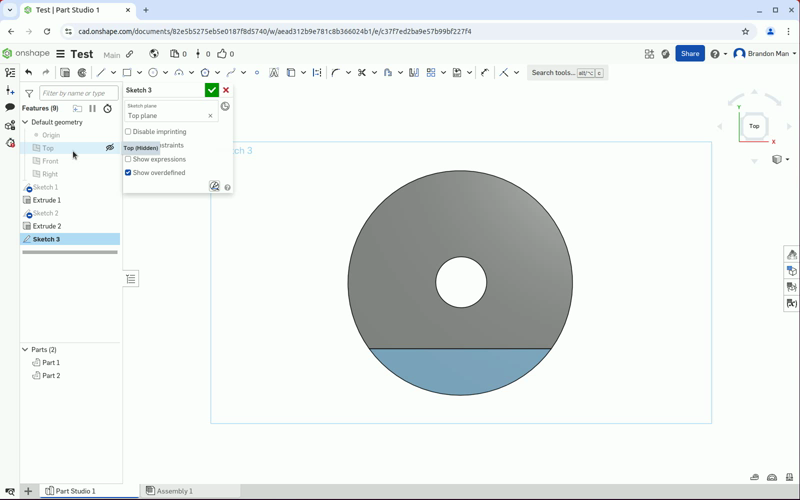
mouse_move(73, 352)
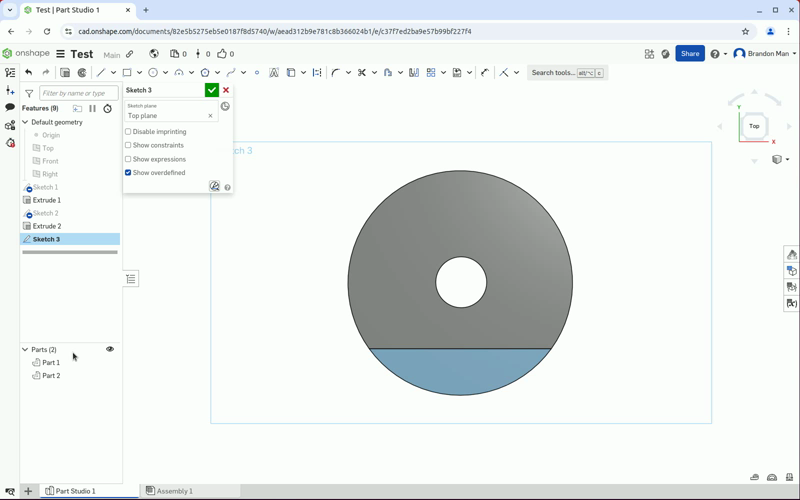
key(y)
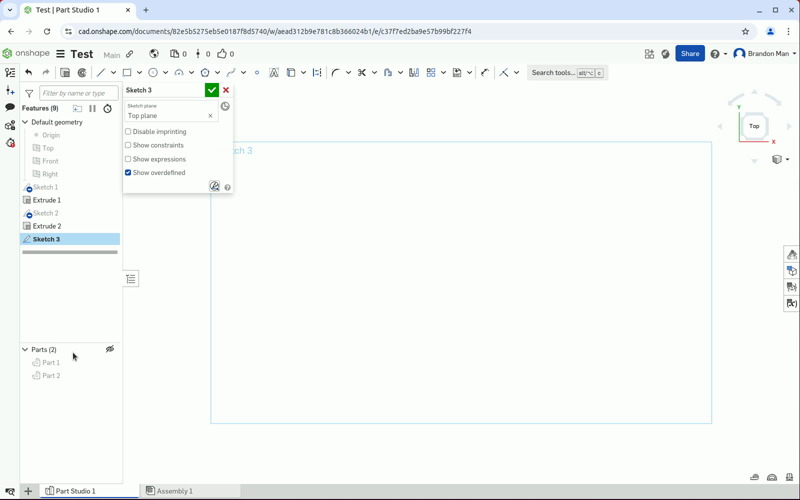
key(a)
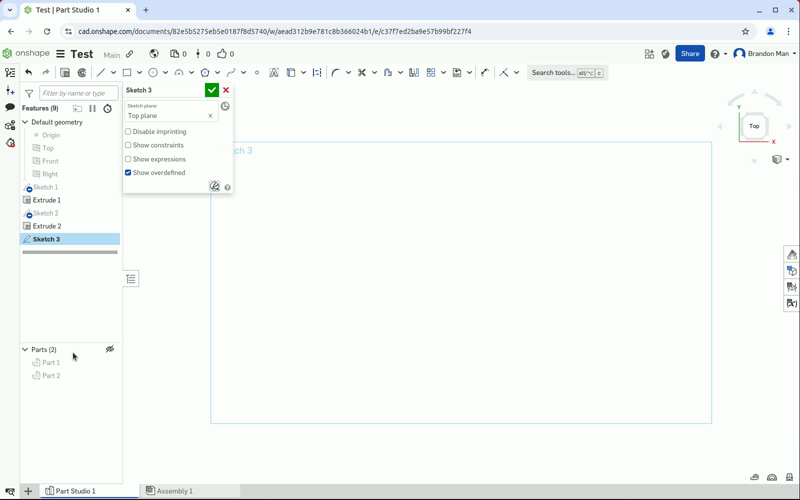
key_down(shift)
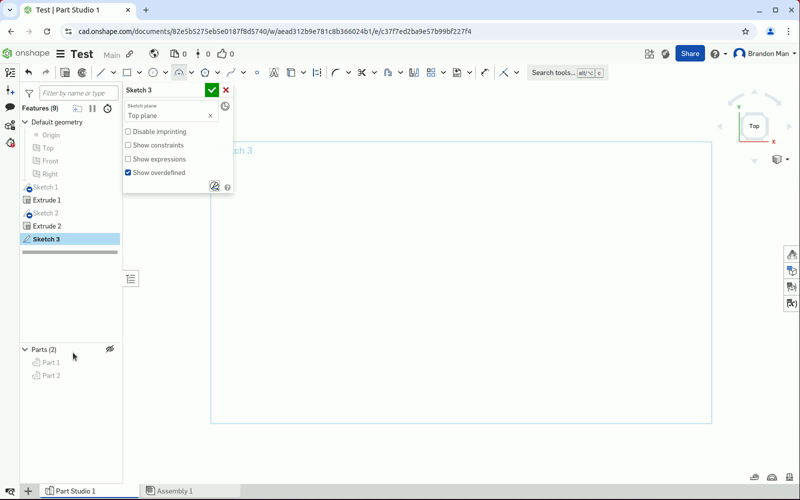
mouse_move(369, 348)
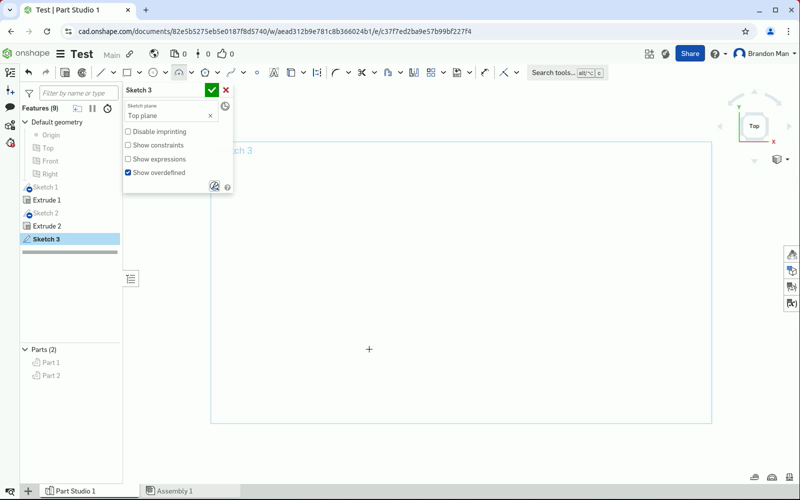
click(369, 348)
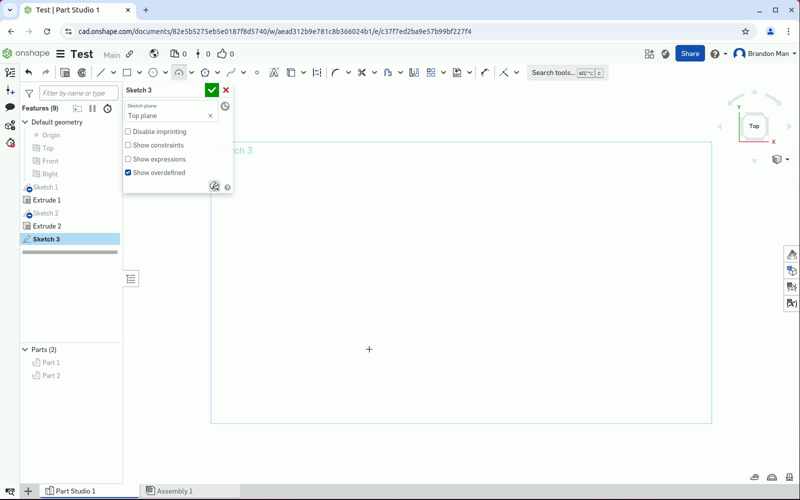
key_up(shift)
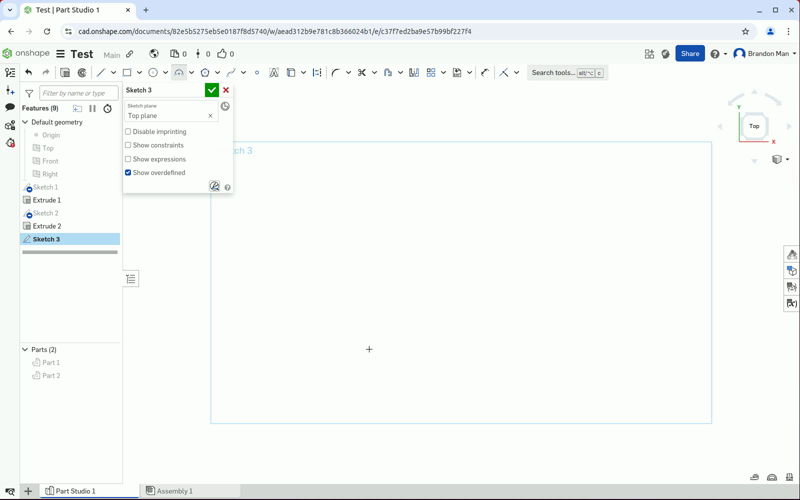
key_down(shift)
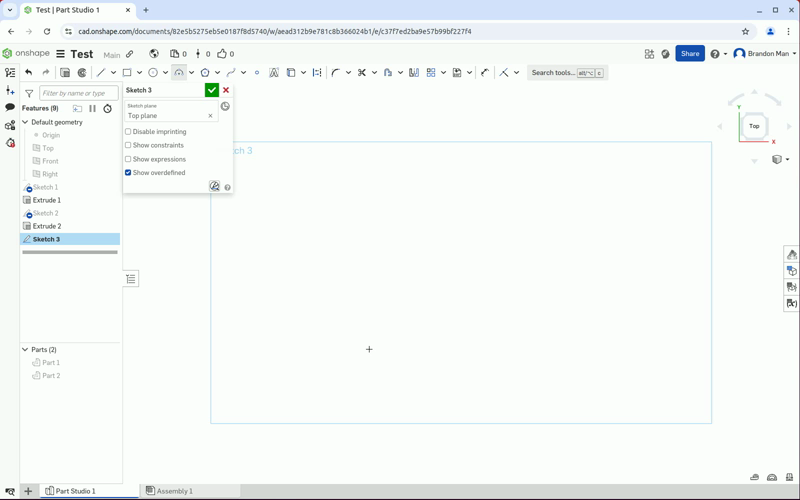
mouse_move(551, 348)
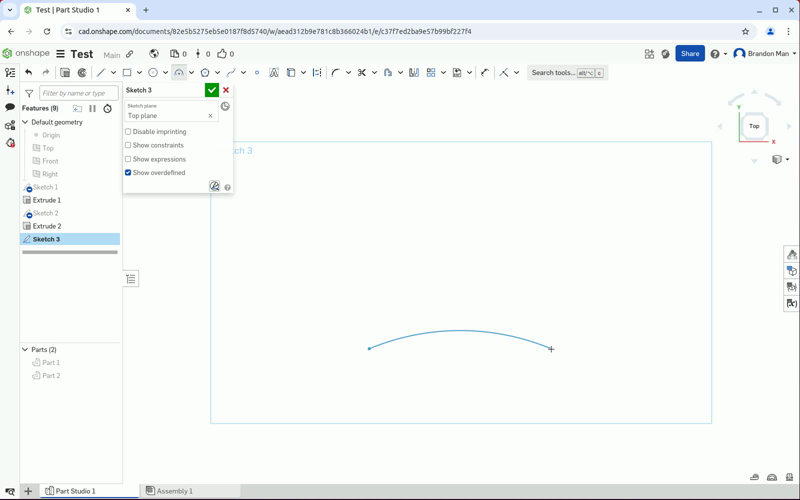
click(551, 348)
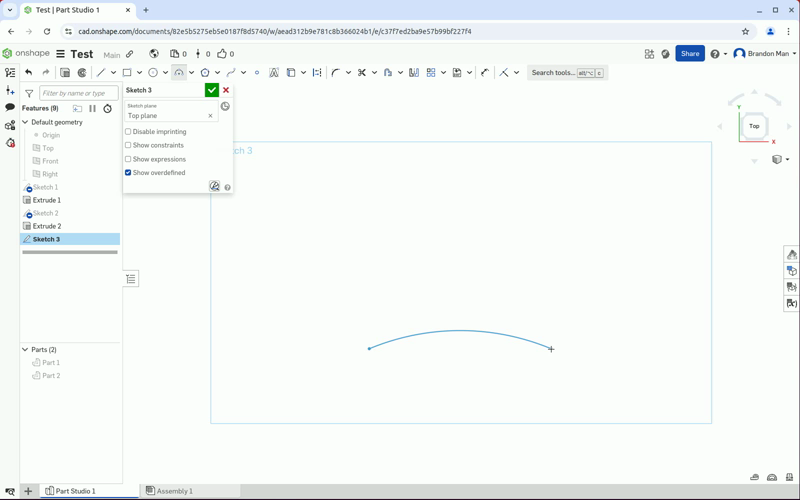
mouse_move(460, 395)
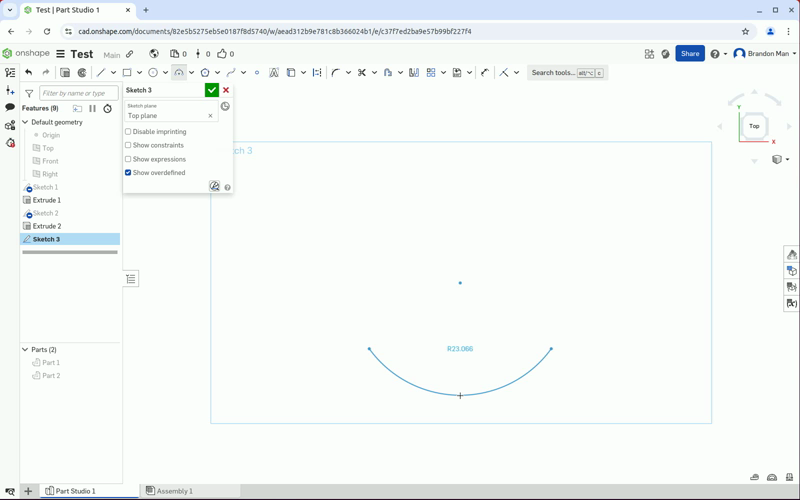
click(460, 395)
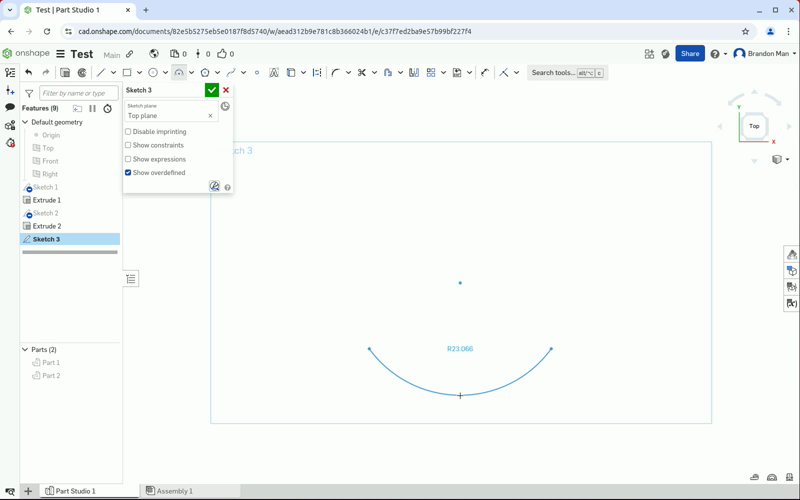
key_up(shift)
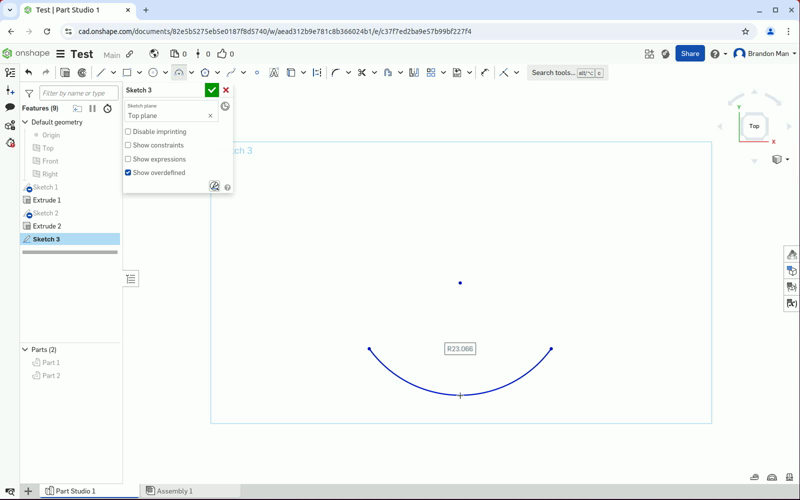
key(esc)
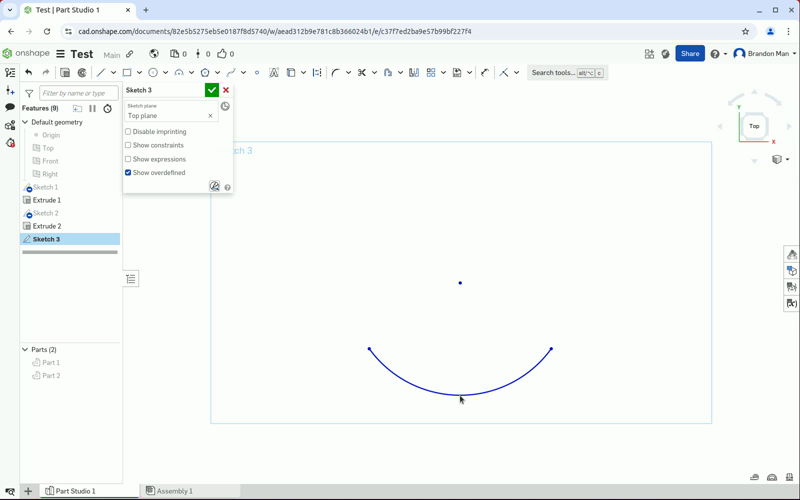
key(l)
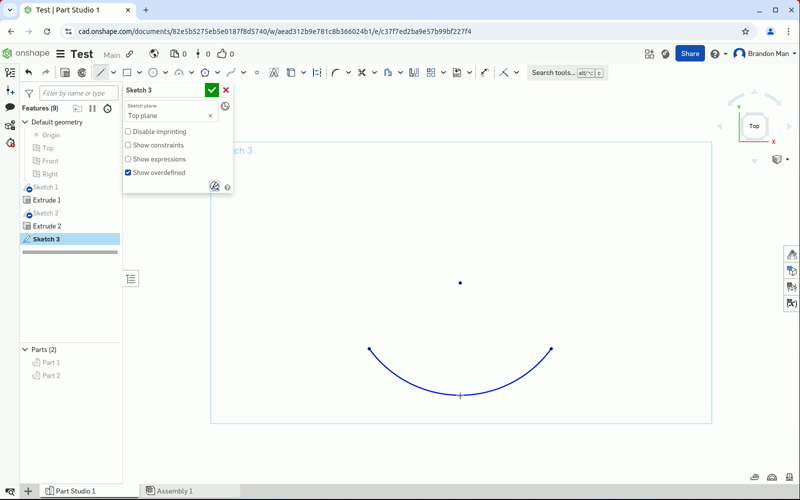
mouse_move(551, 348)
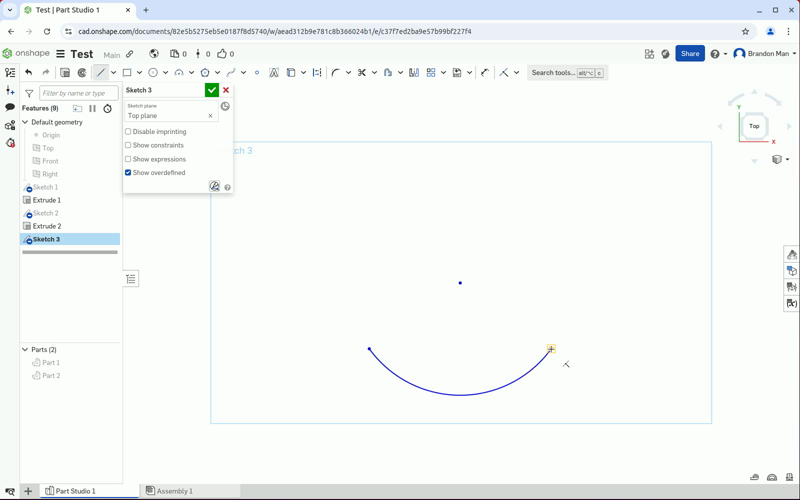
click(551, 348)
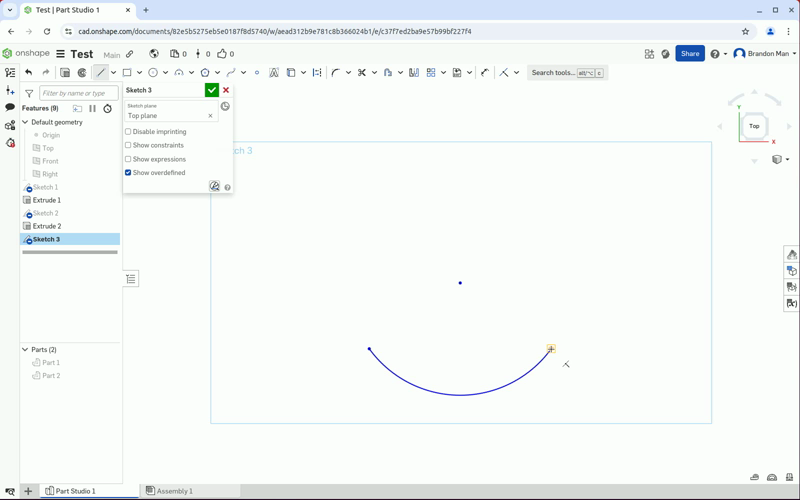
key_down(shift)
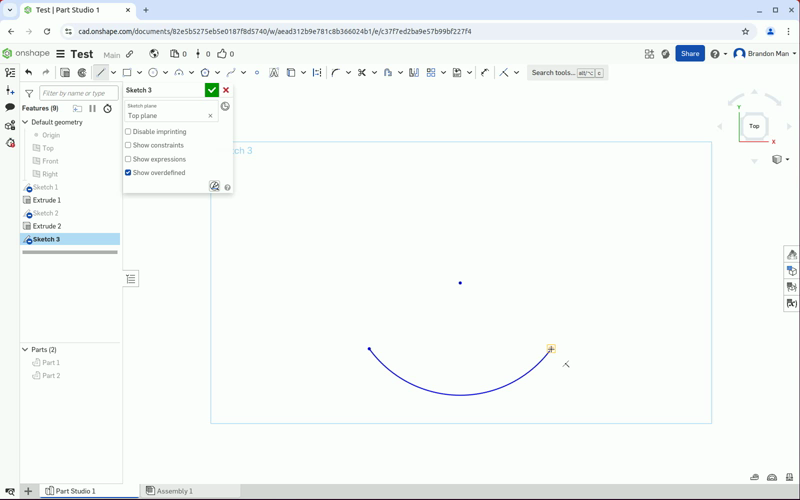
mouse_move(369, 348)
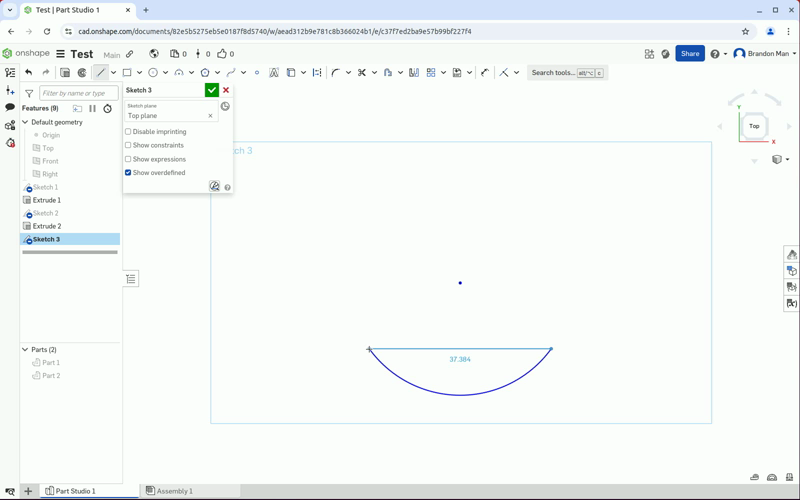
key_up(shift)
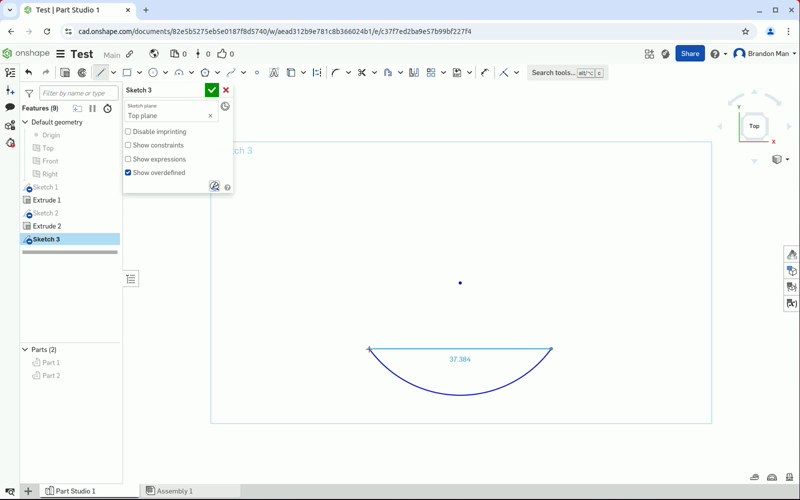
click(369, 348)
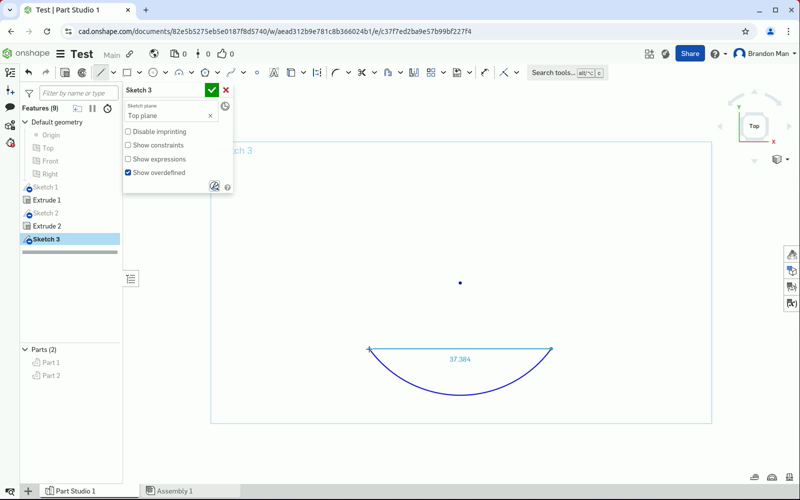
key(esc)
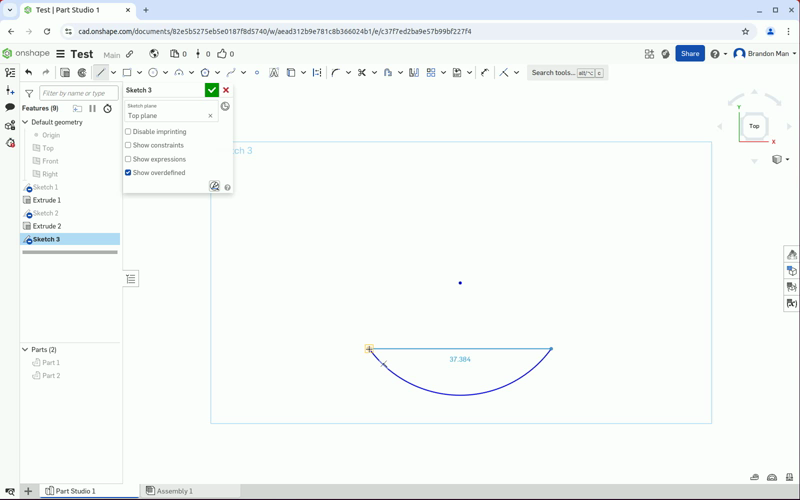
mouse_move(466, 354)
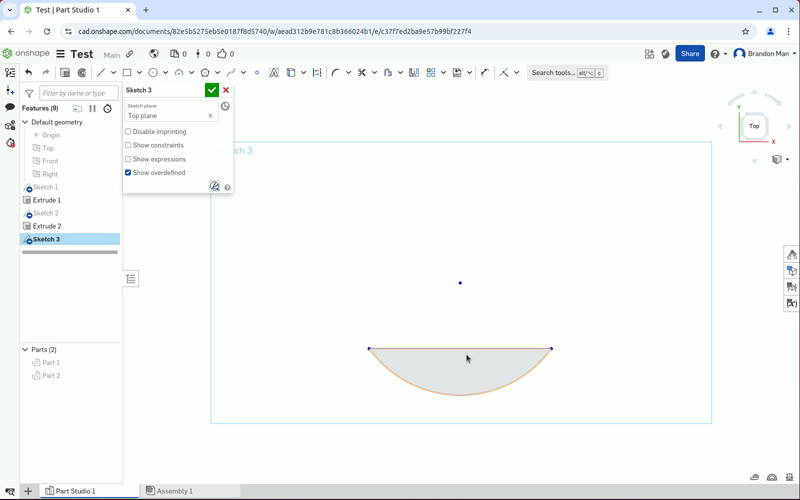
click(466, 354)
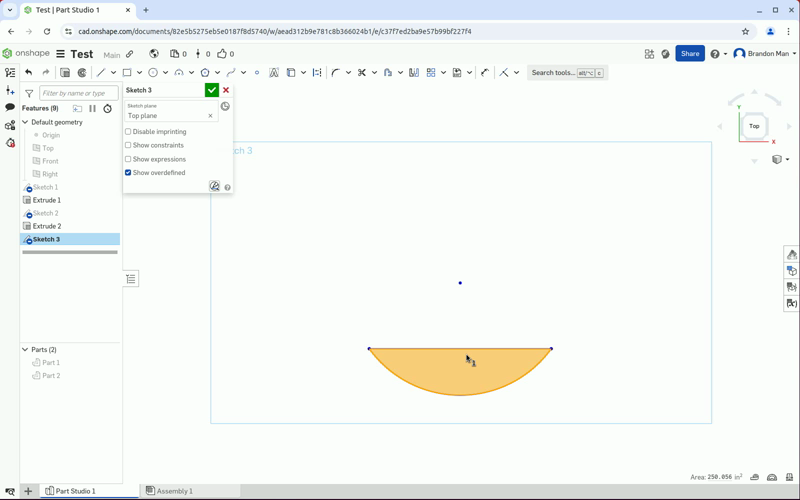
mouse_move(73, 352)
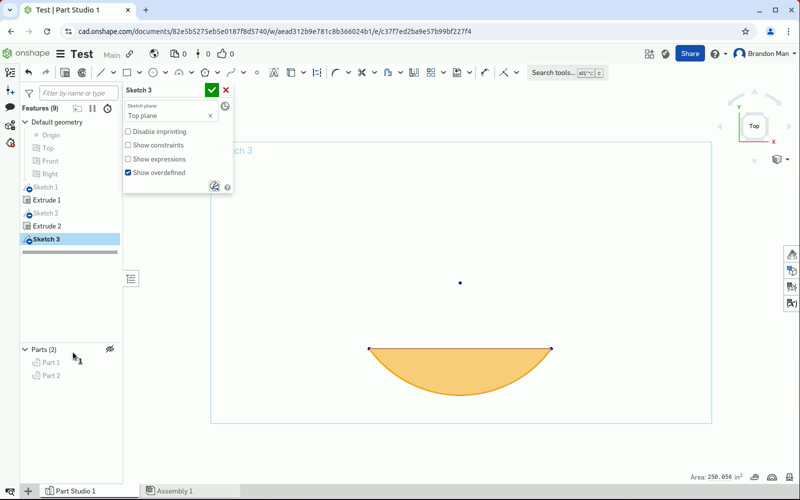
key(shift+y)
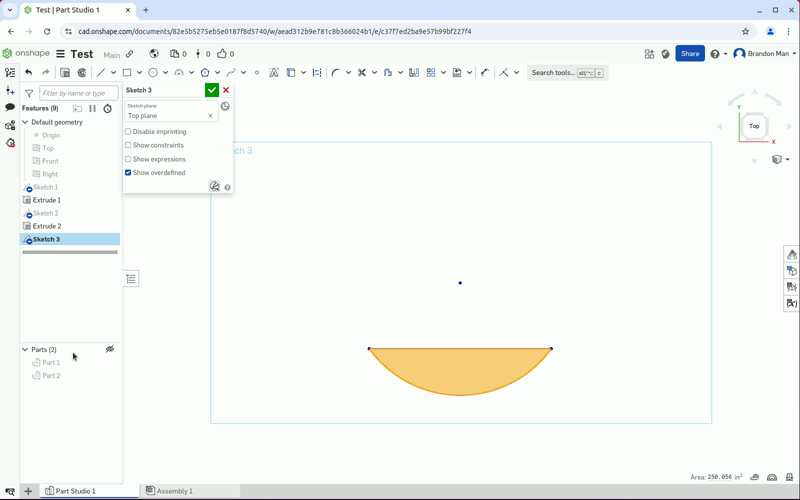
key(shift+e)
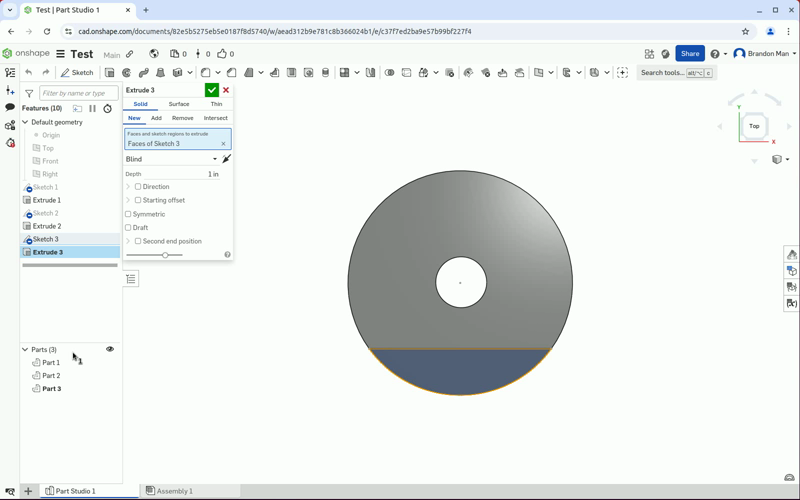
mouse_move(143, 106)
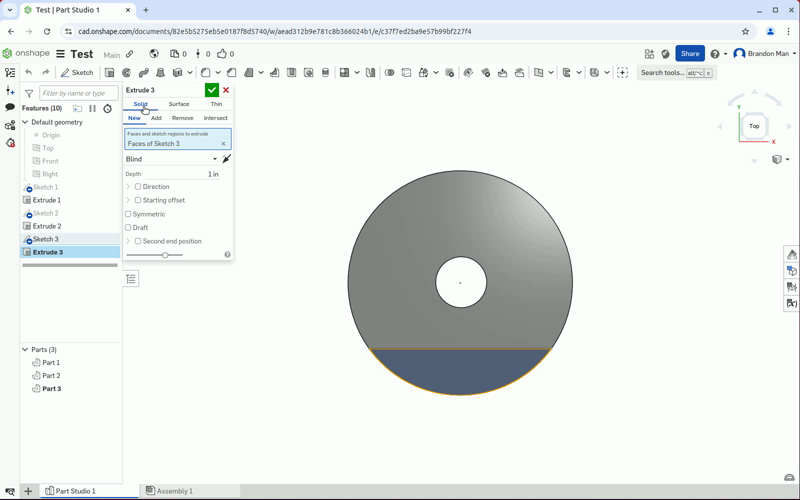
click(143, 106)
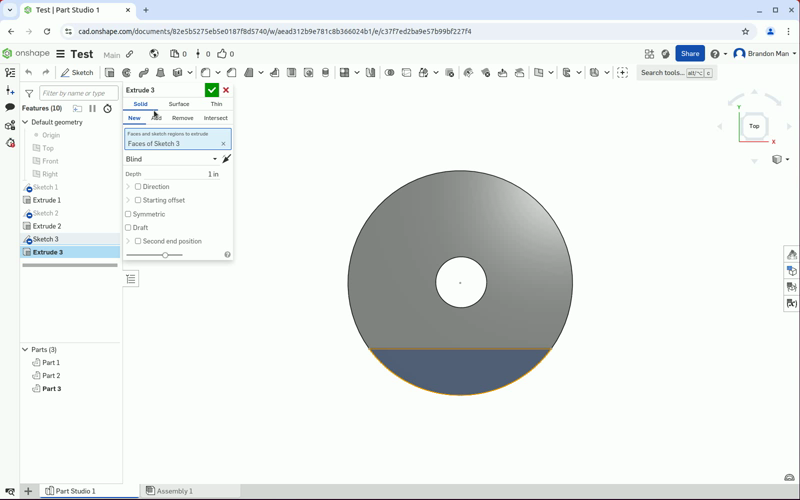
mouse_move(186, 120)
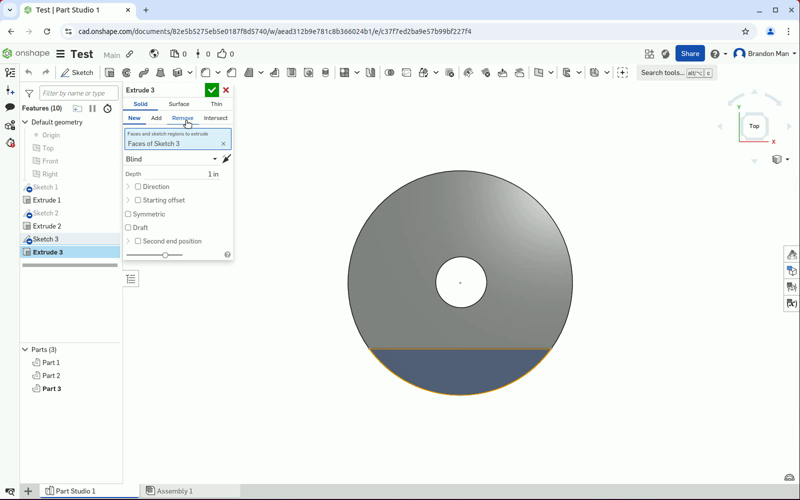
click(186, 120)
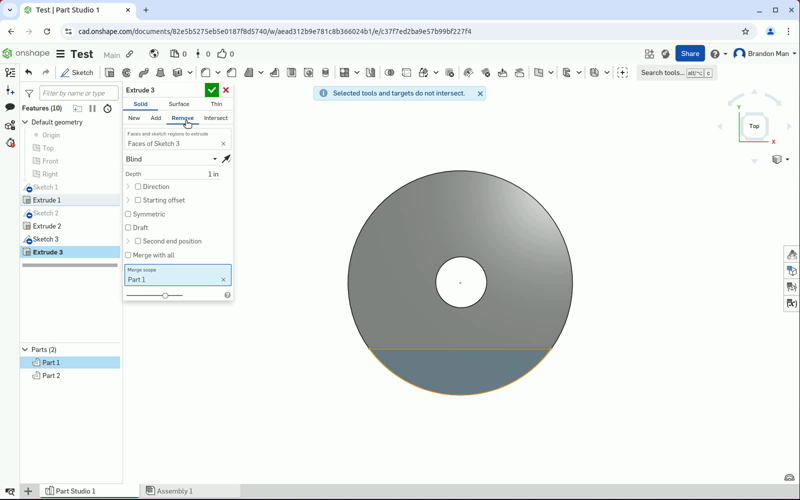
key(tab, 4)
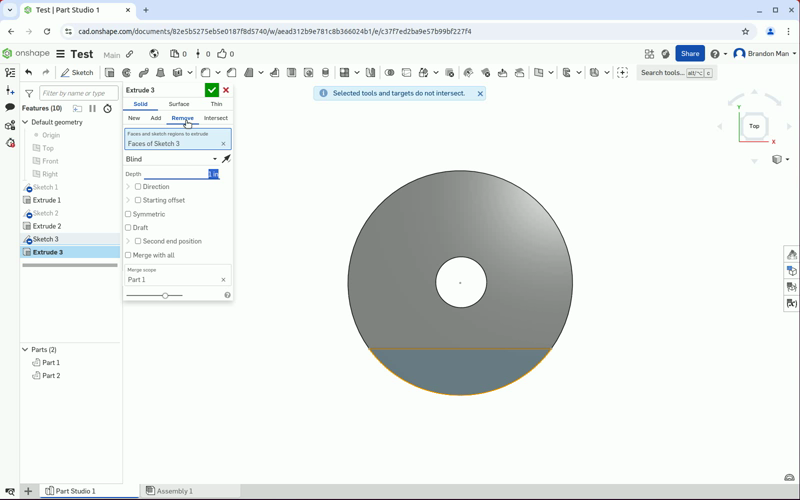
text(-0.963)
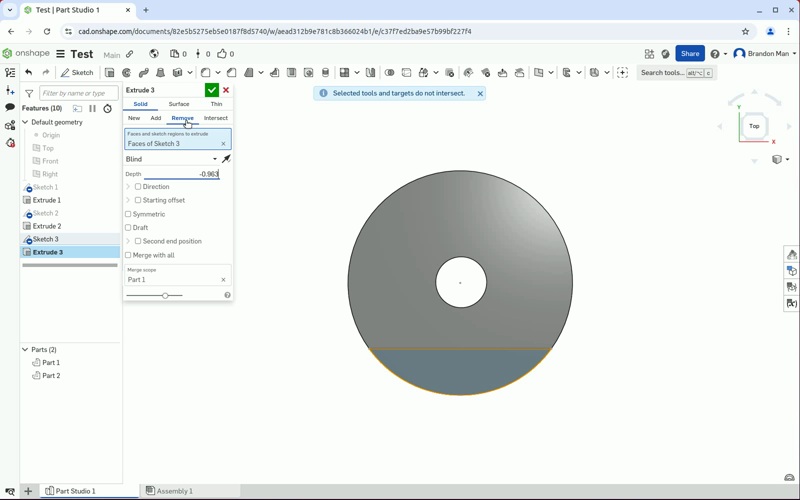
key(tab, 6)
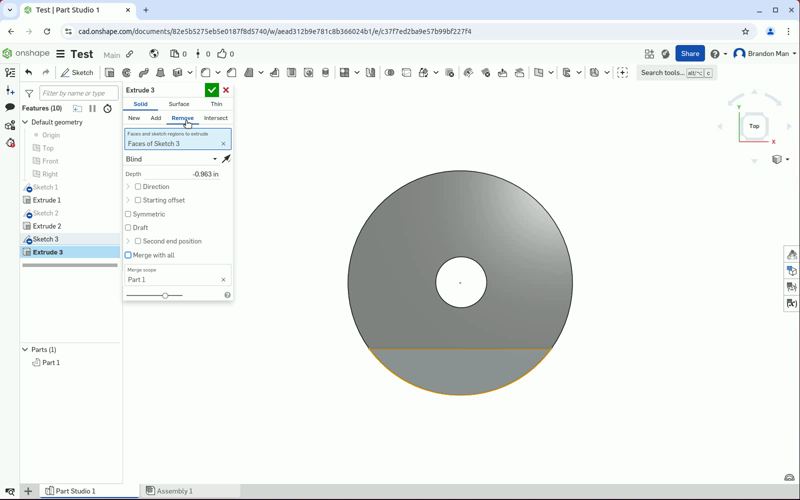
key(space)
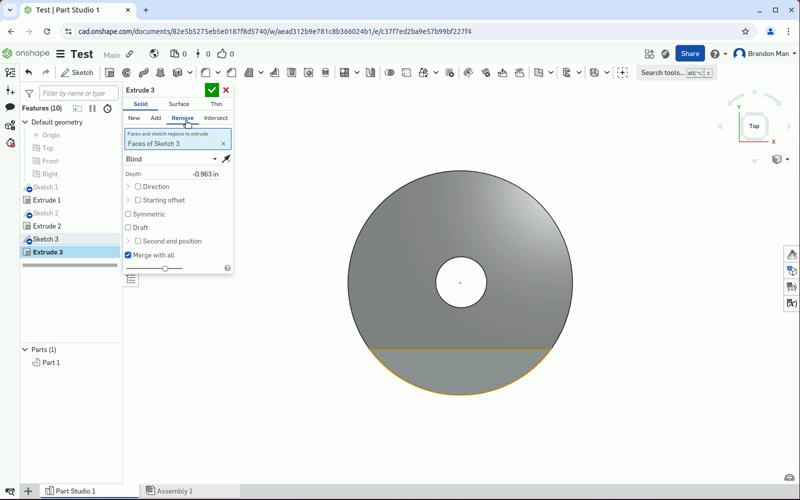
key(enter)
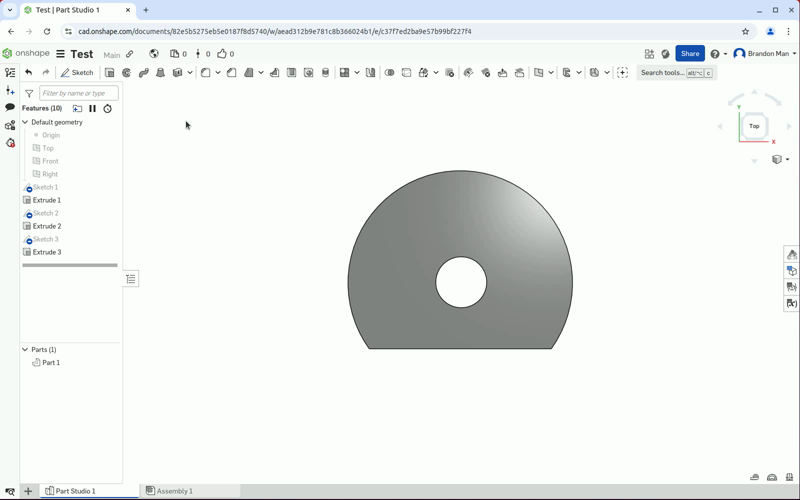
key(shift+h)
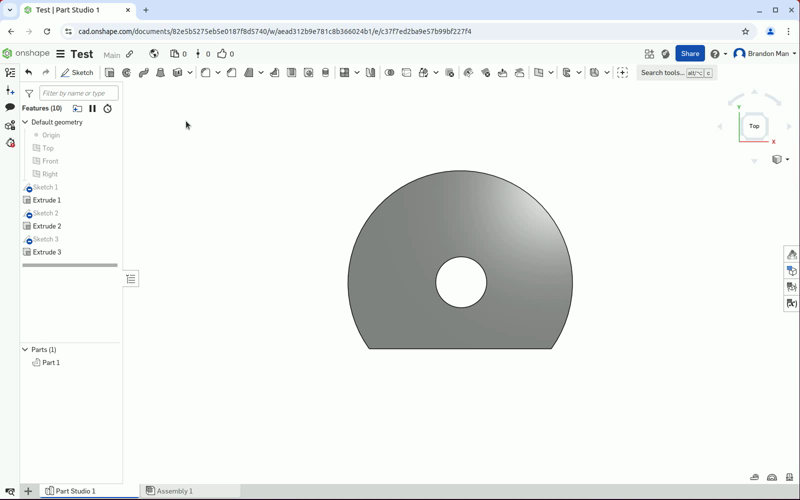
key(shift+h)
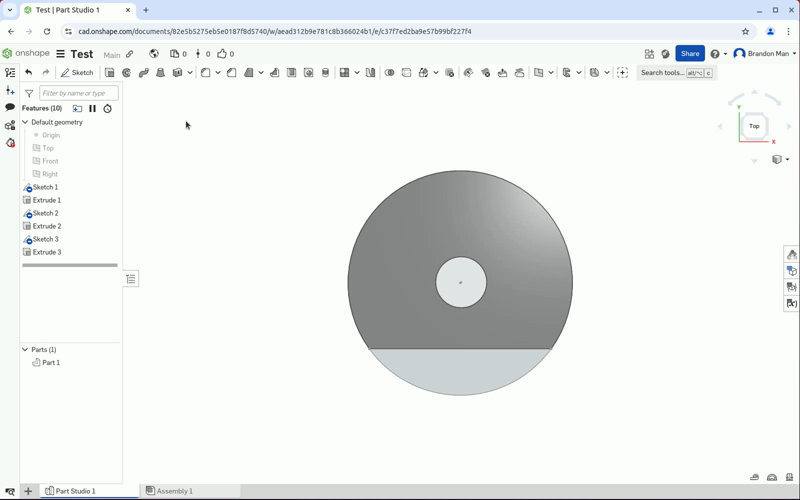
key(shift+7)
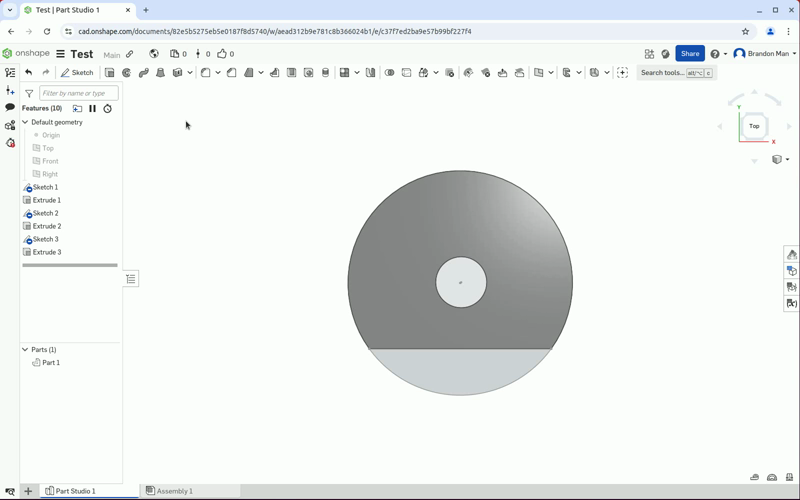
key(up, 3)
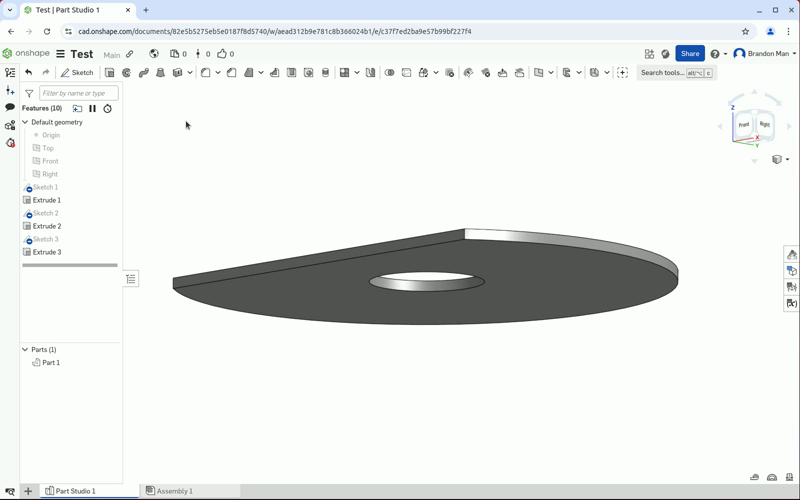
key(left, 3)
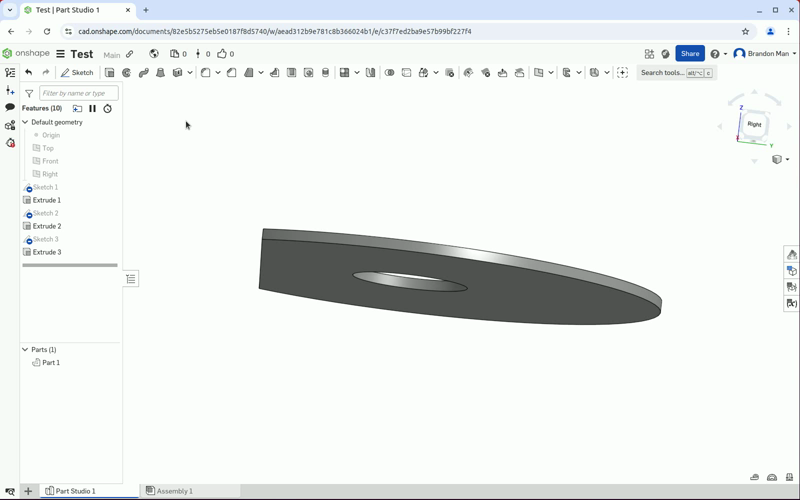
key(right, 3)
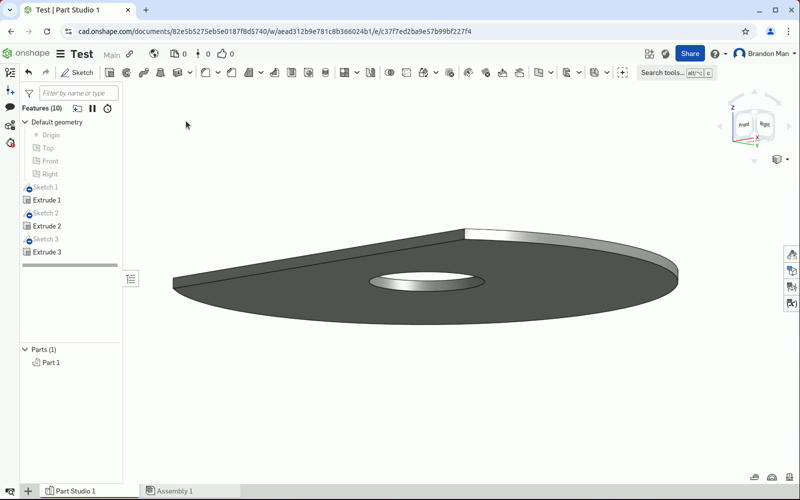
key(down, 3)
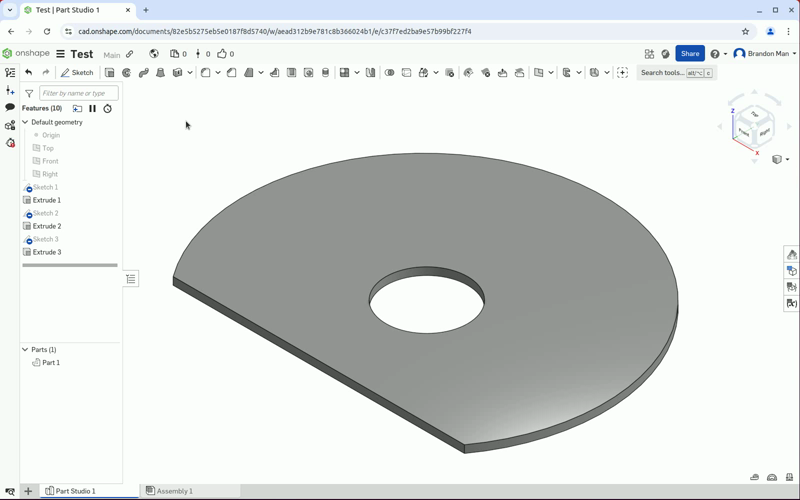
mouse_move(73, 189)
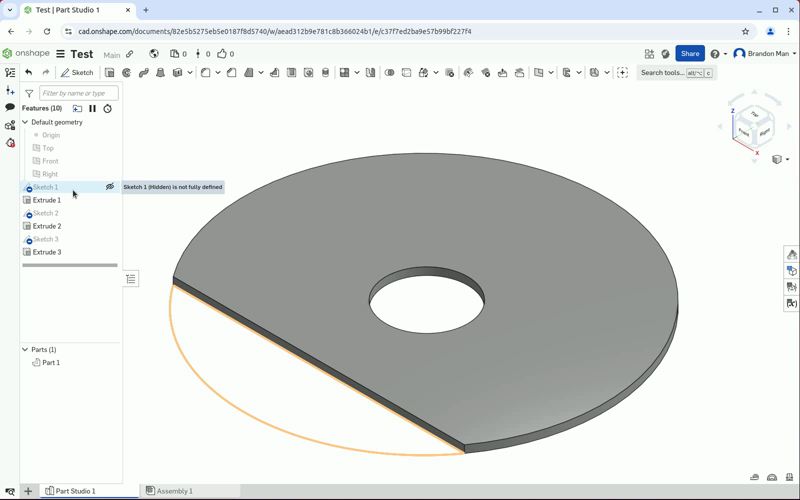
click(73, 189)